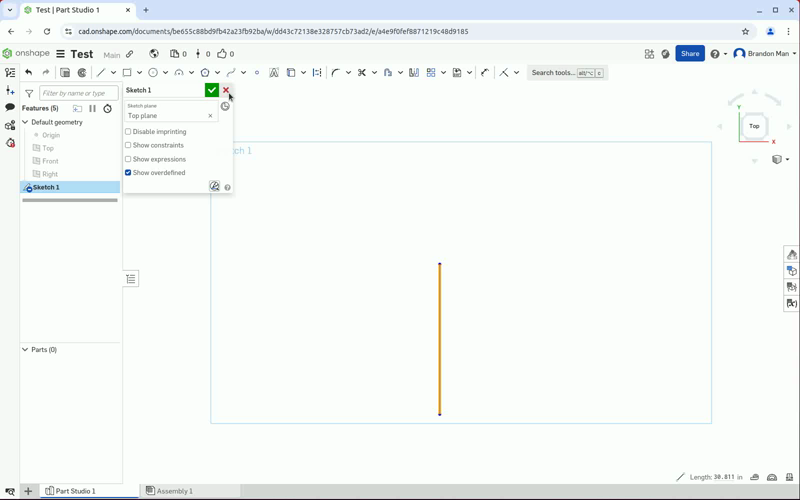
key(shift+h)
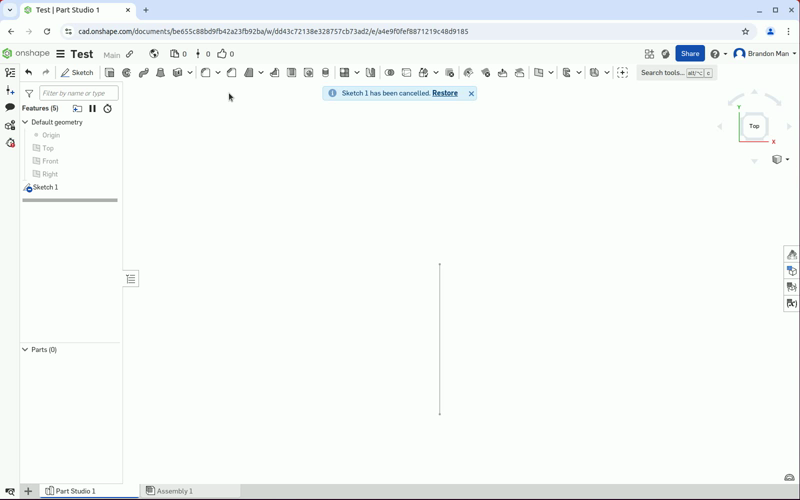
mouse_move(73, 352)
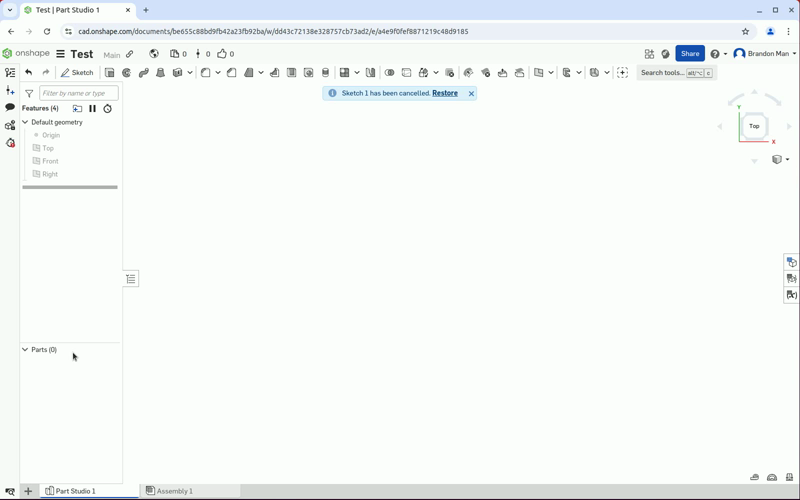
key(y)
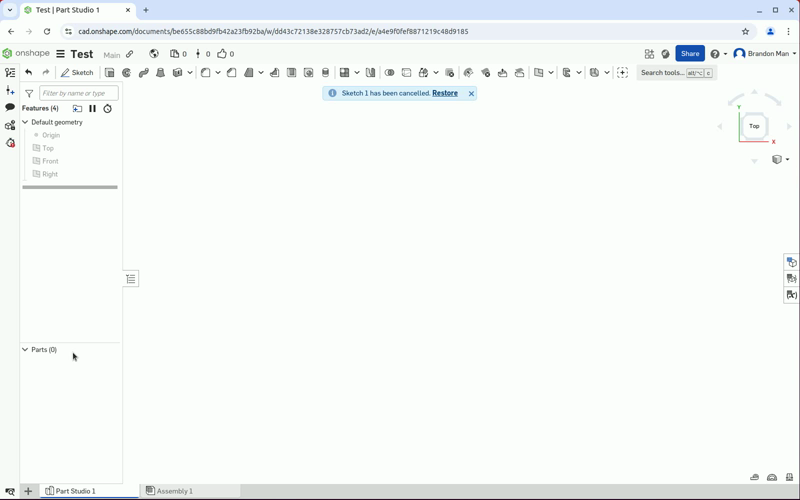
key(shift+p)
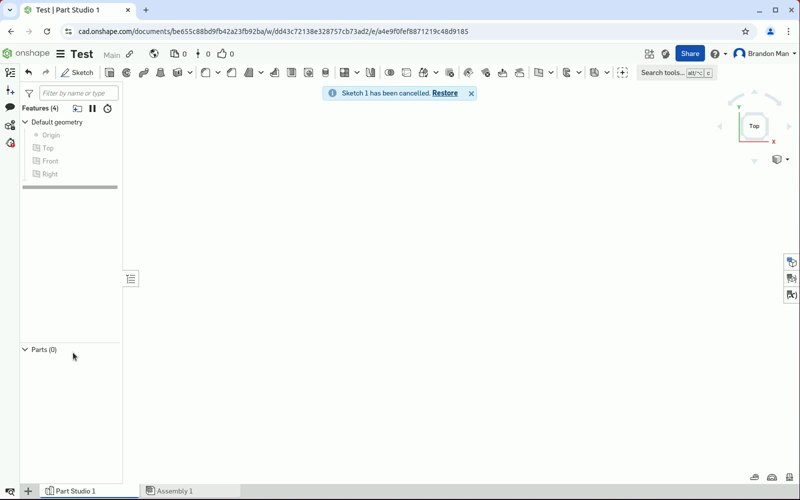
key(space)
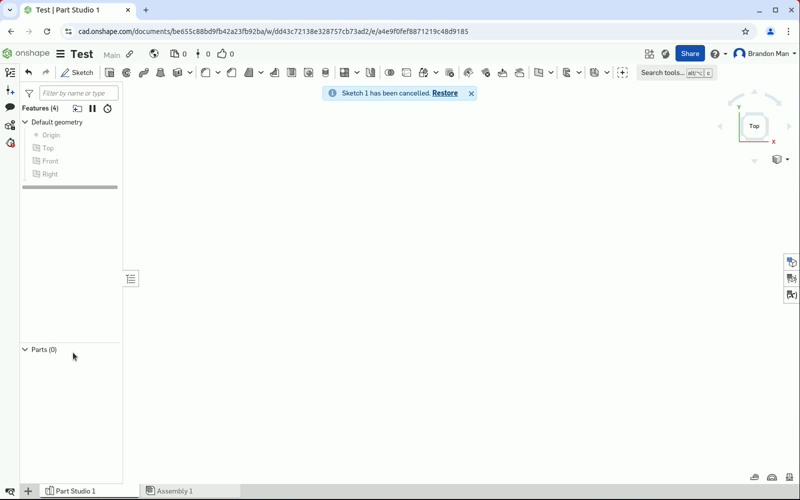
key_down(shift)
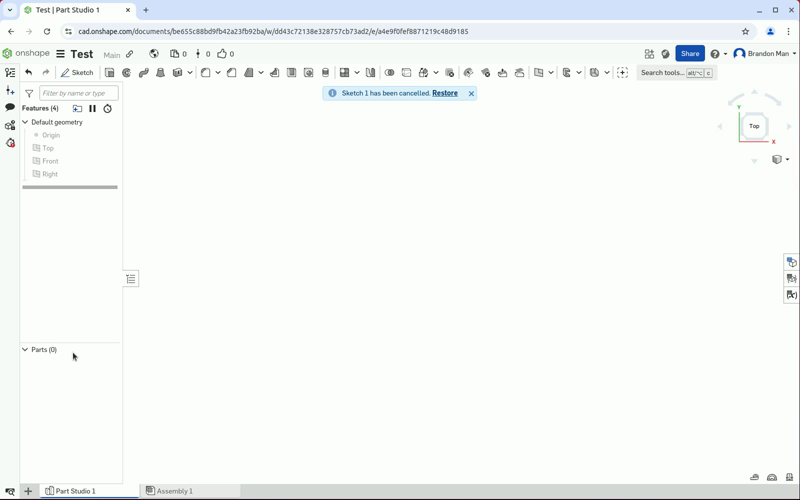
key(up)
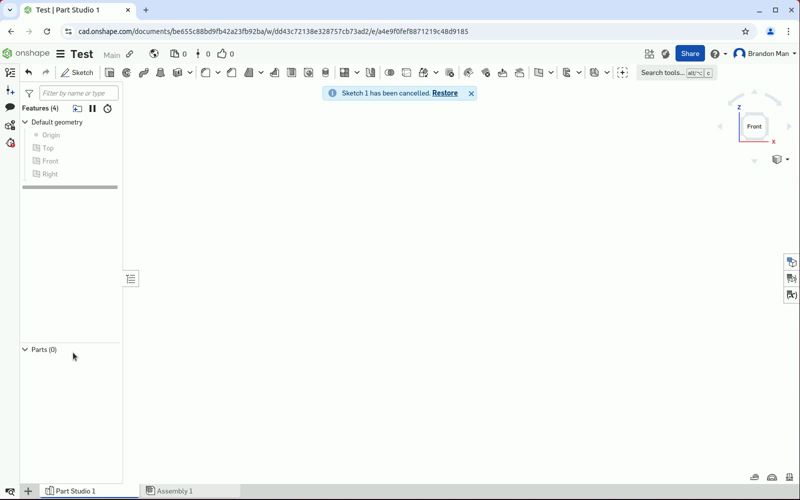
key_up(shift)
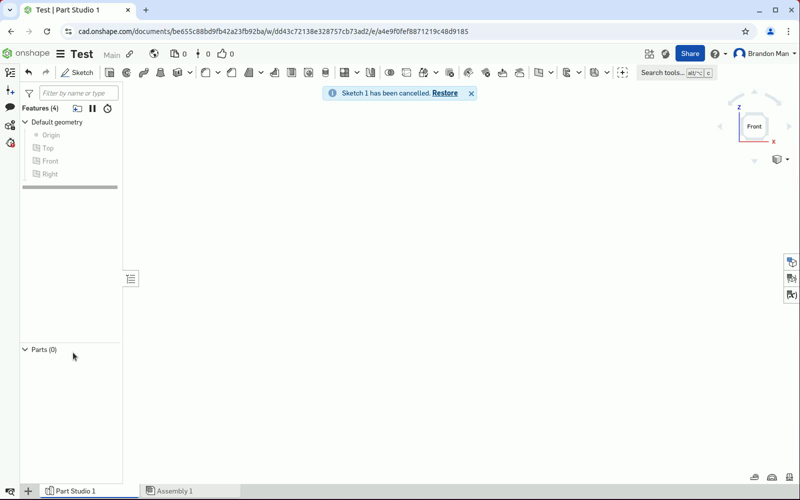
mouse_move(73, 352)
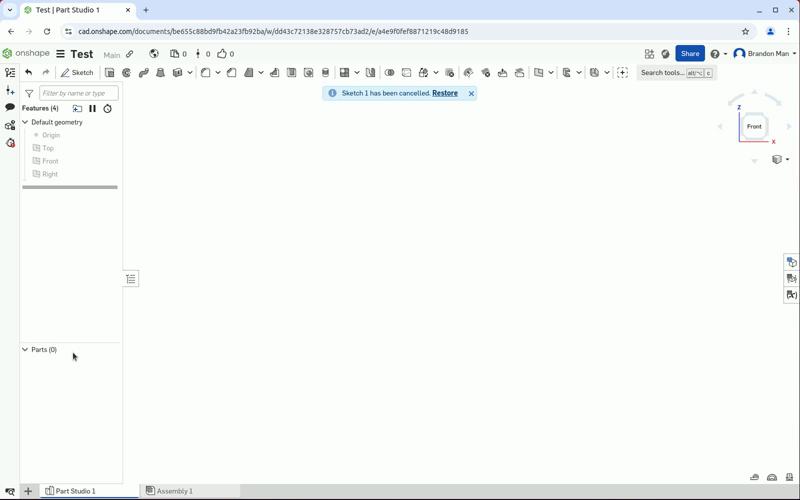
key(shift+y)
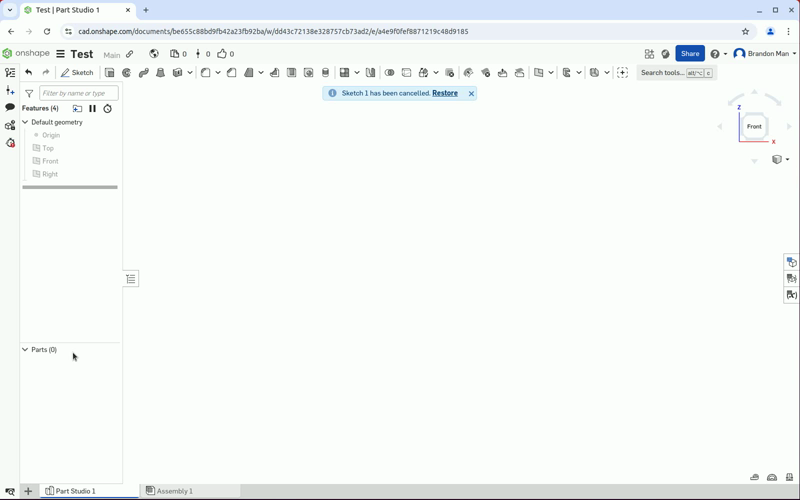
key(shift+s)
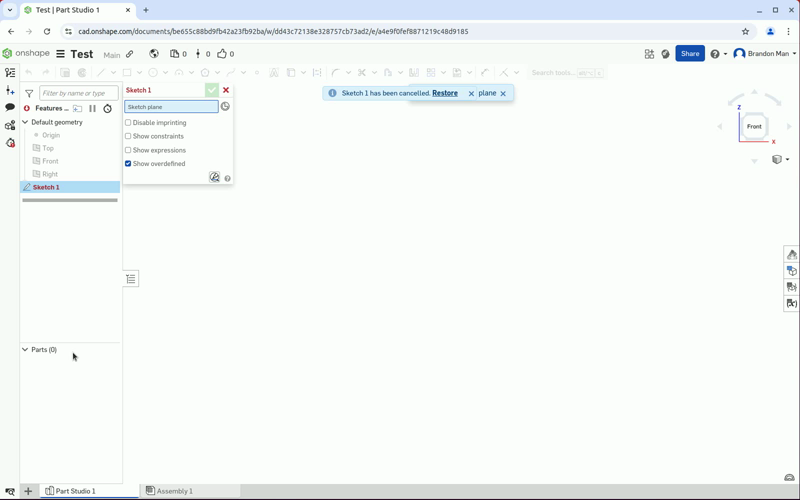
mouse_move(73, 163)
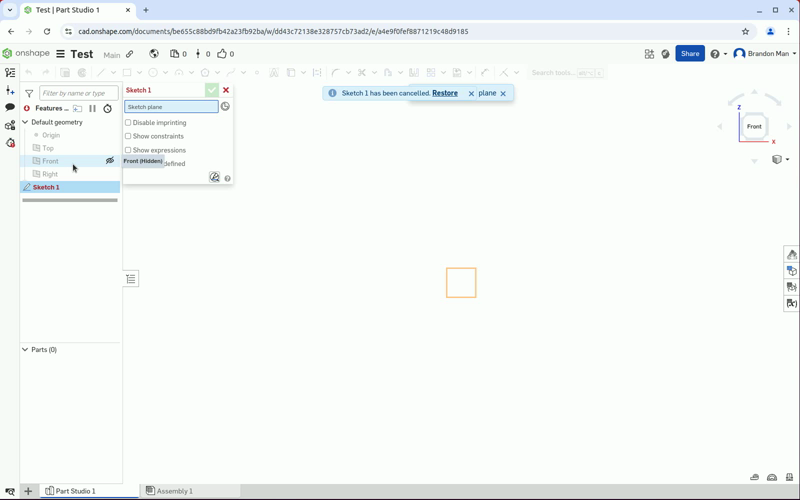
click(73, 163)
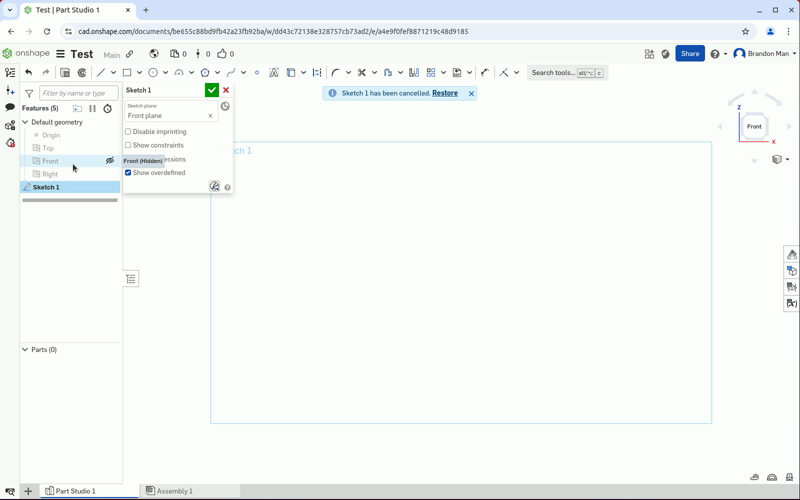
mouse_move(73, 352)
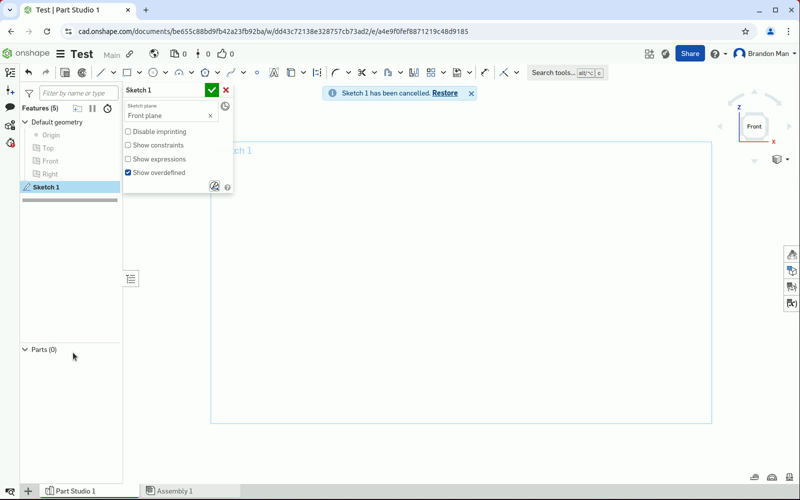
key(y)
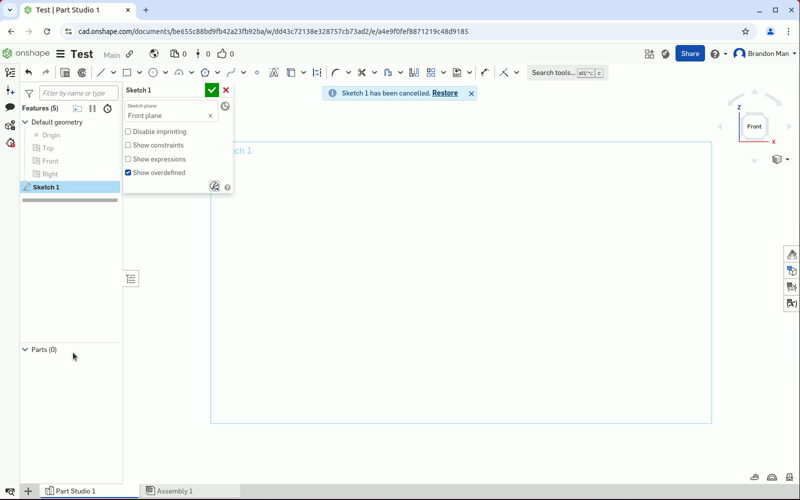
key(l)
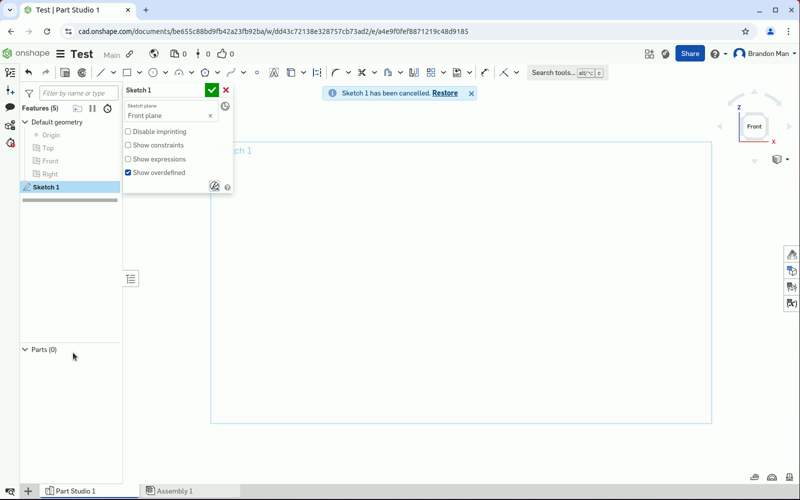
key_down(shift)
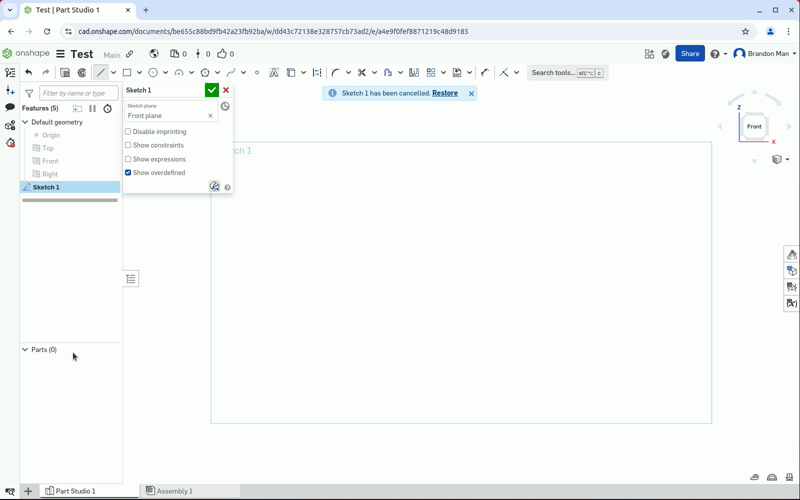
mouse_move(460, 282)
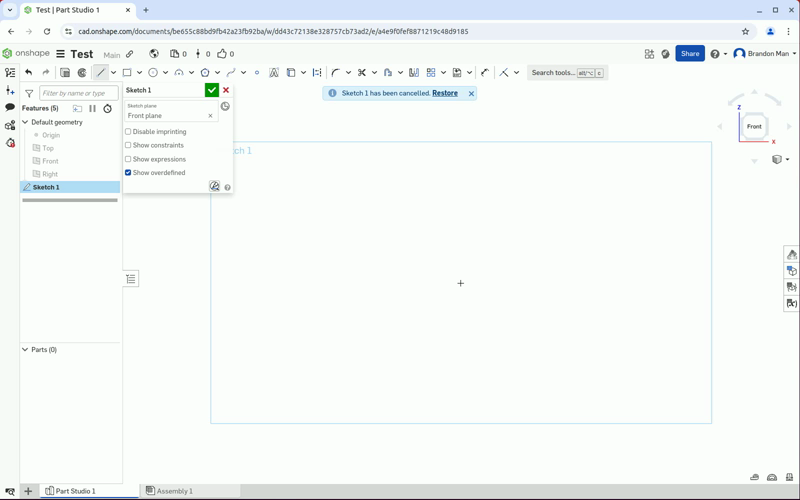
click(460, 282)
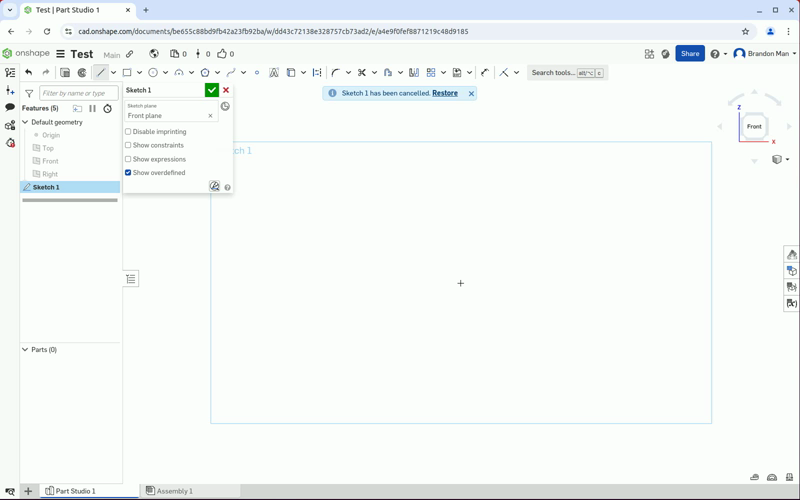
key_up(shift)
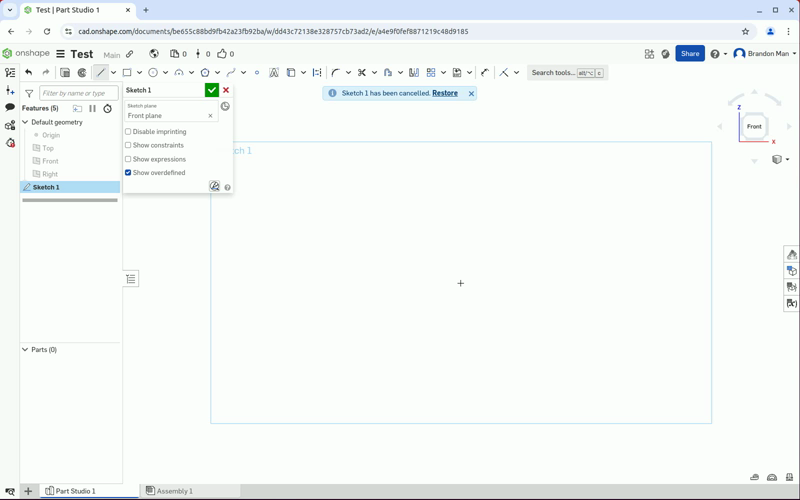
key_down(shift)
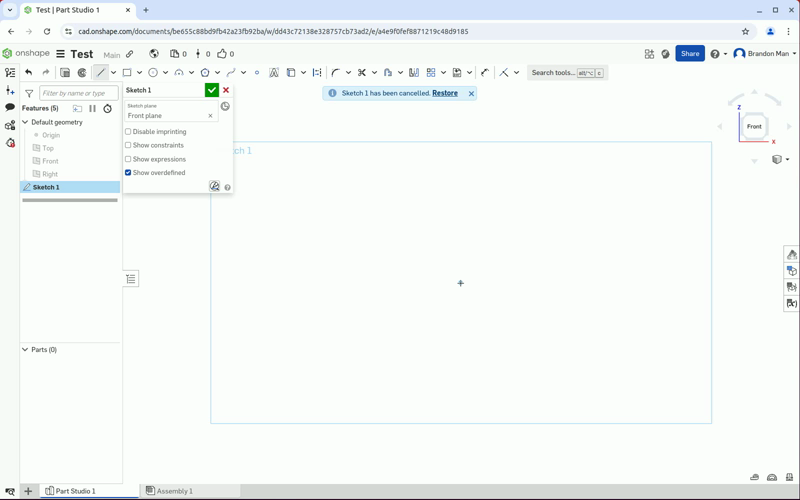
mouse_move(573, 282)
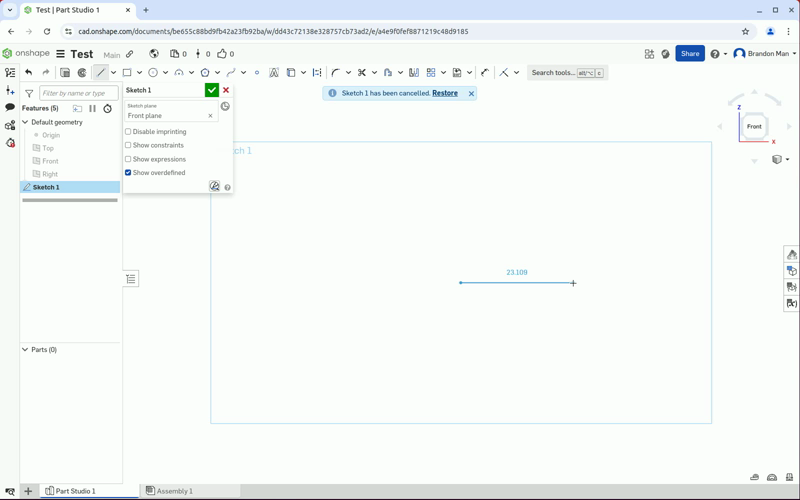
click(573, 282)
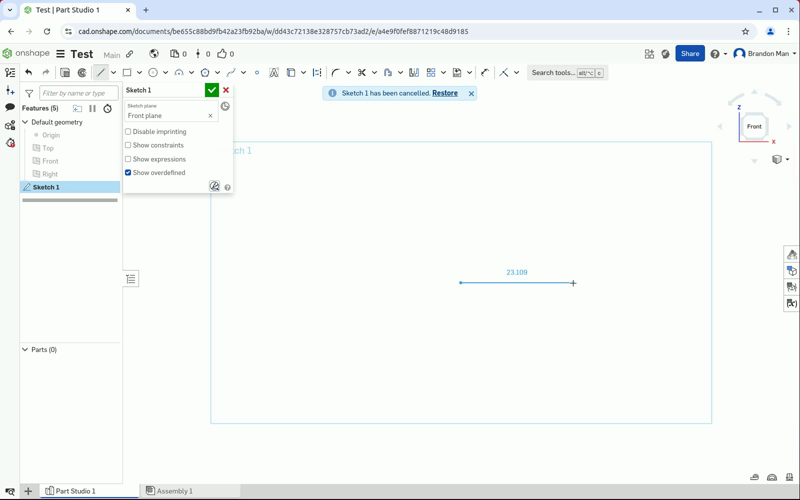
key_up(shift)
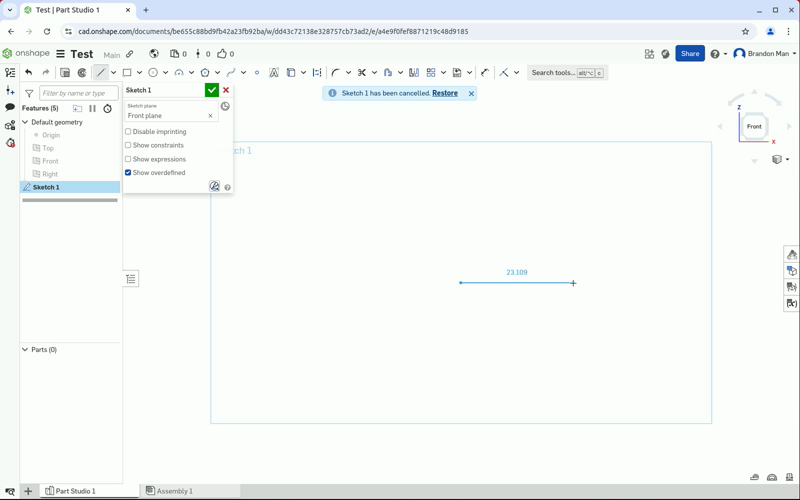
key_down(shift)
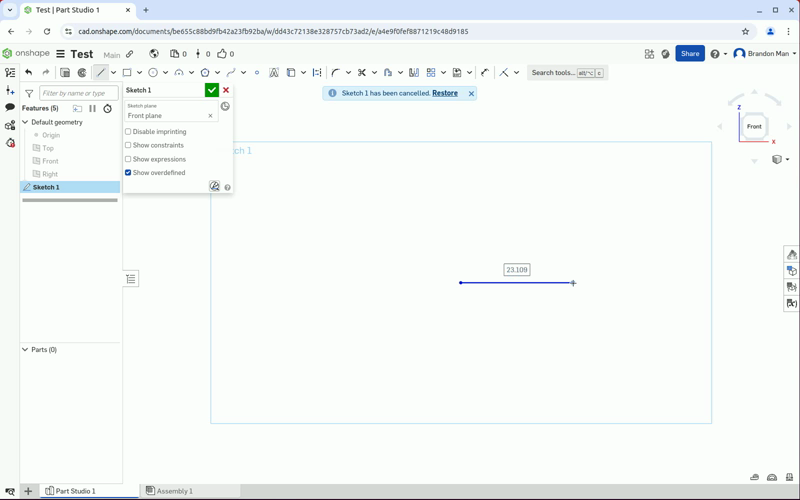
mouse_move(589, 282)
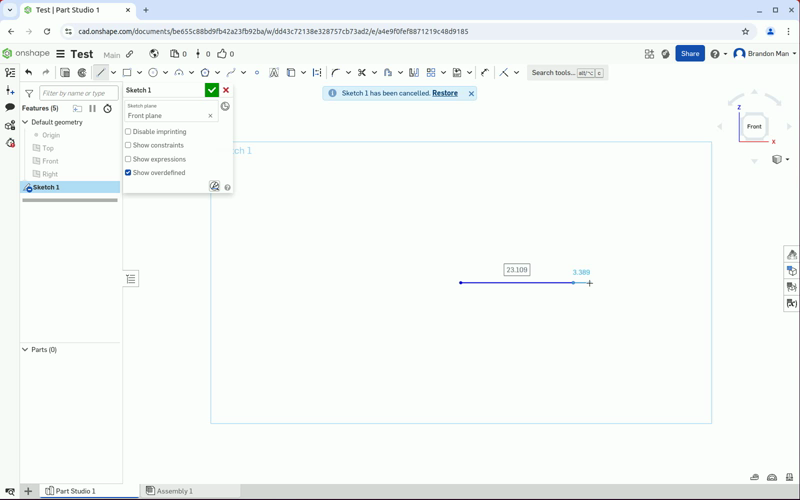
mouse_move(573, 245)
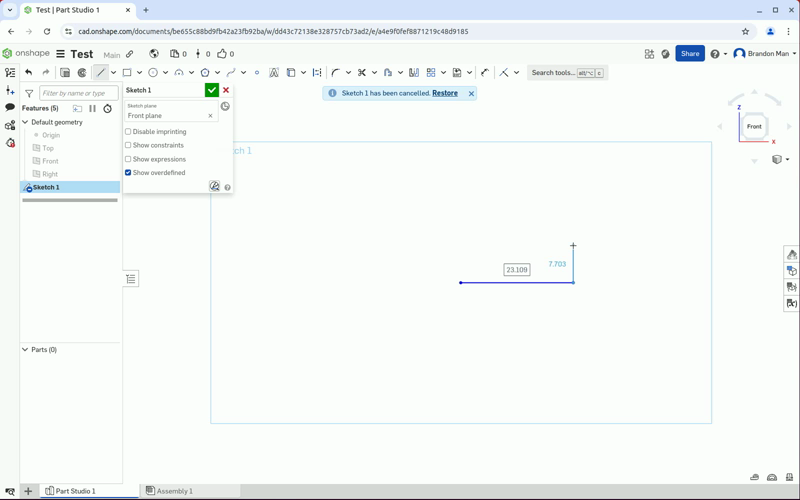
click(573, 245)
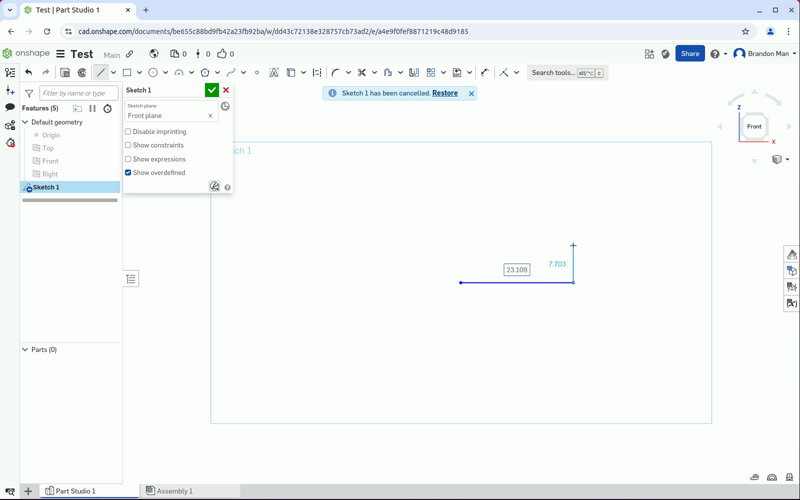
key_up(shift)
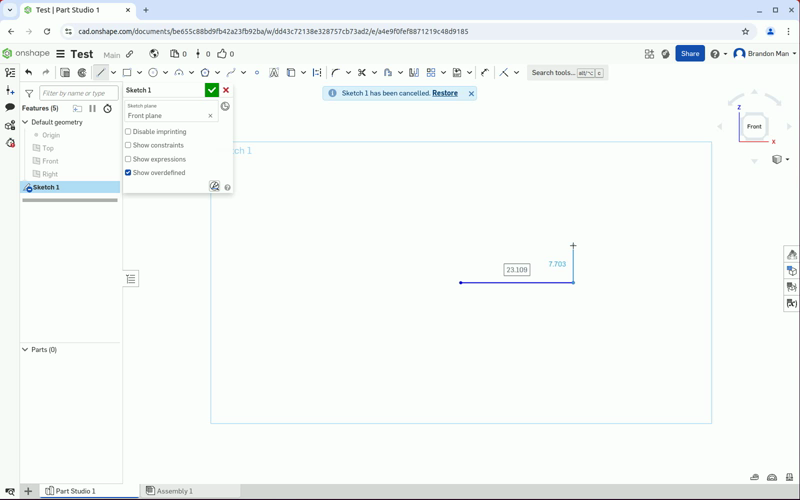
key_down(shift)
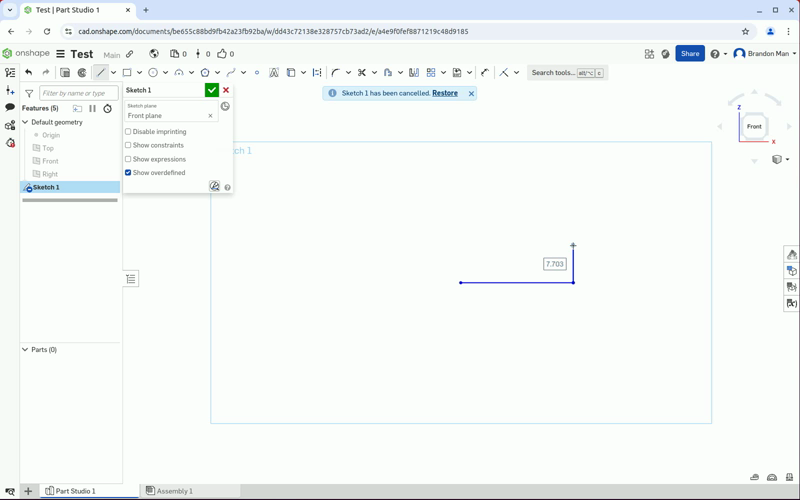
mouse_move(517, 208)
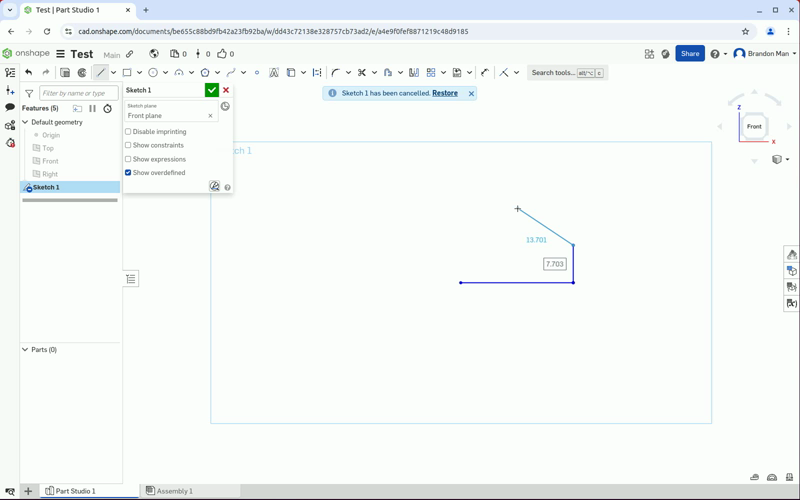
click(517, 208)
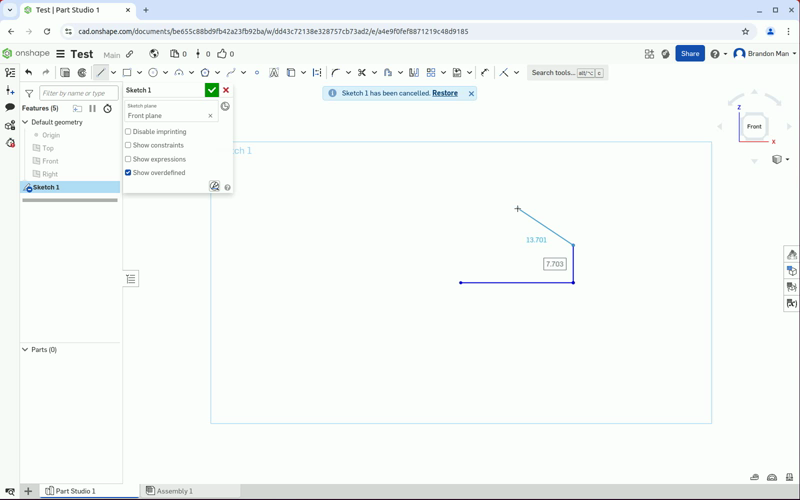
key_up(shift)
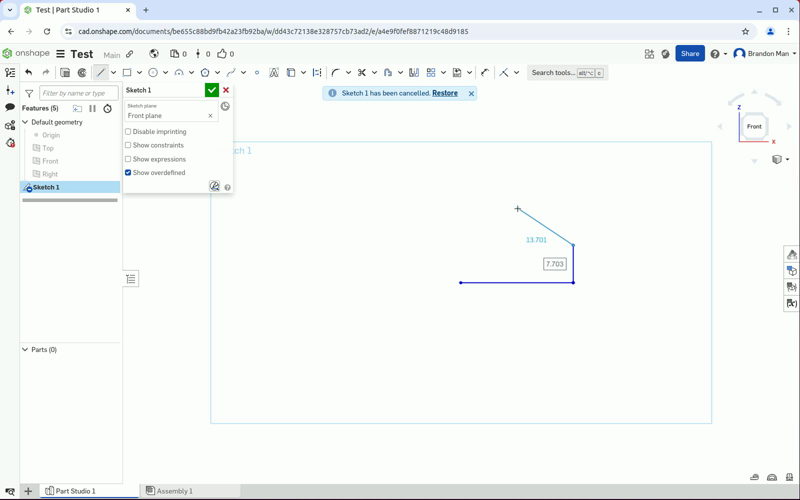
key_down(shift)
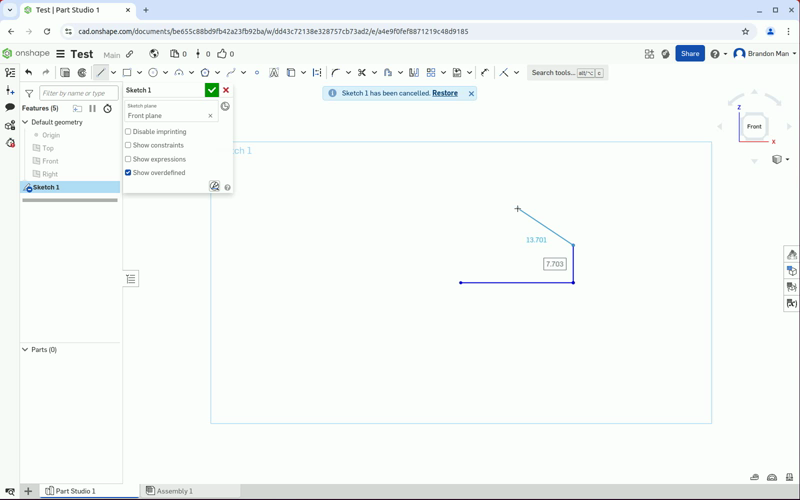
mouse_move(547, 208)
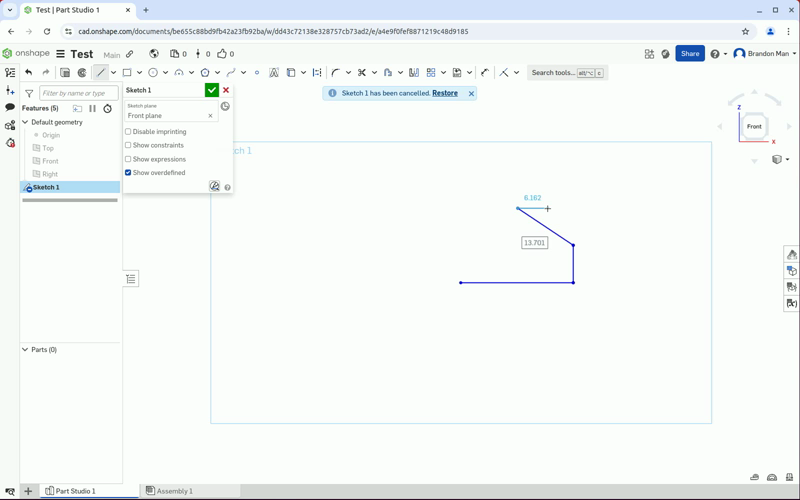
mouse_move(460, 208)
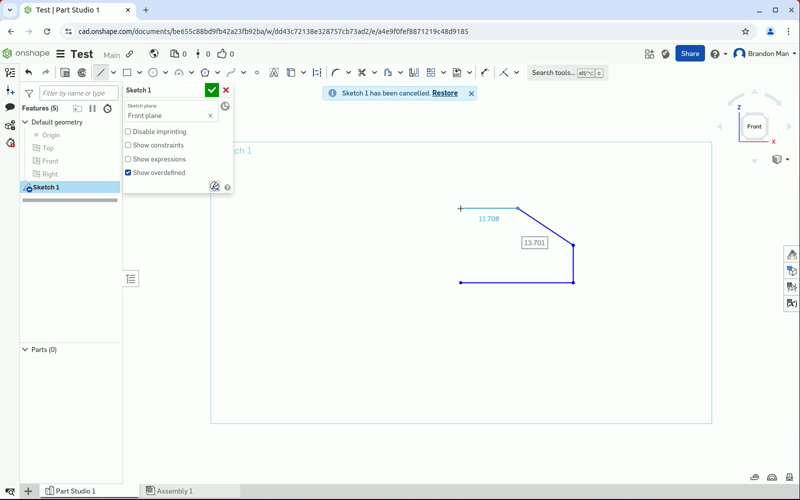
click(460, 208)
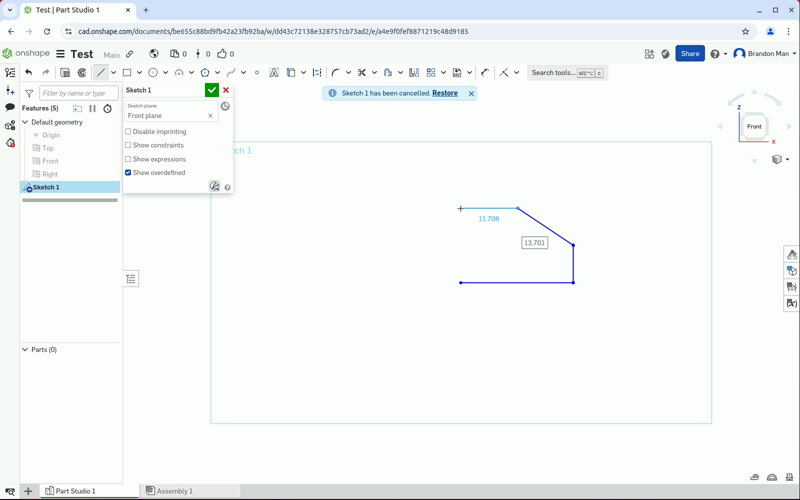
key_up(shift)
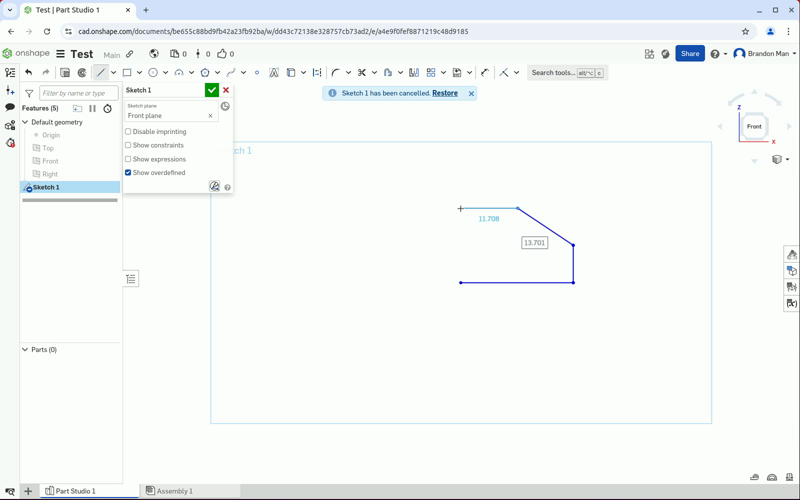
key_down(shift)
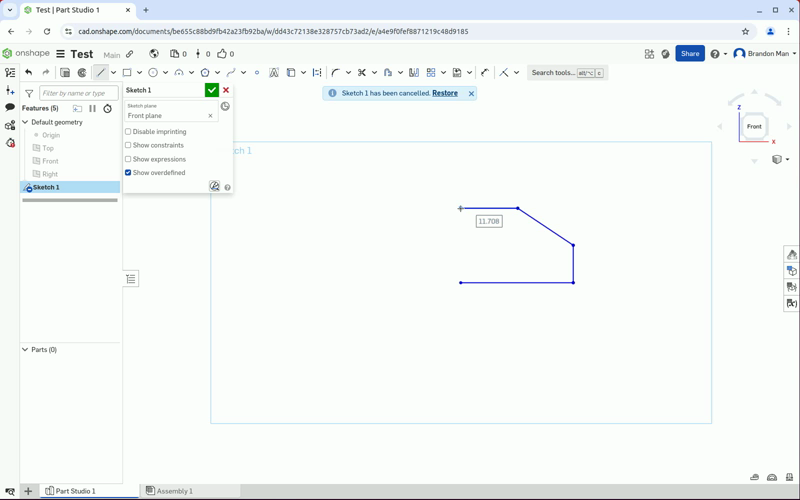
mouse_move(460, 282)
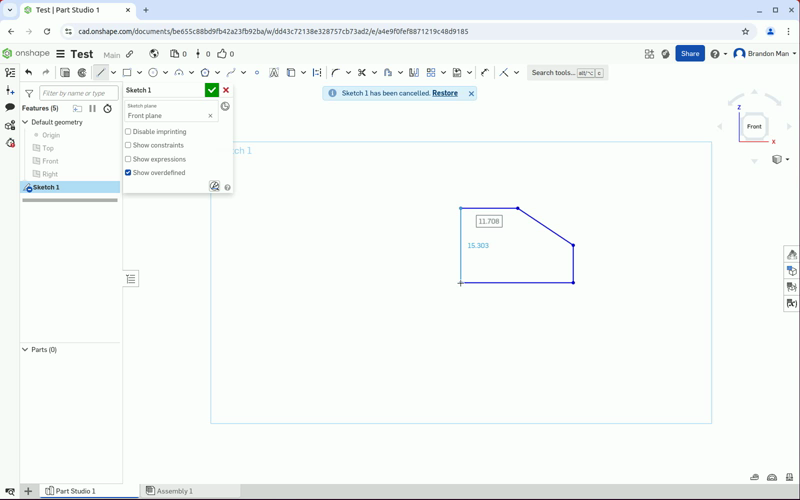
key_up(shift)
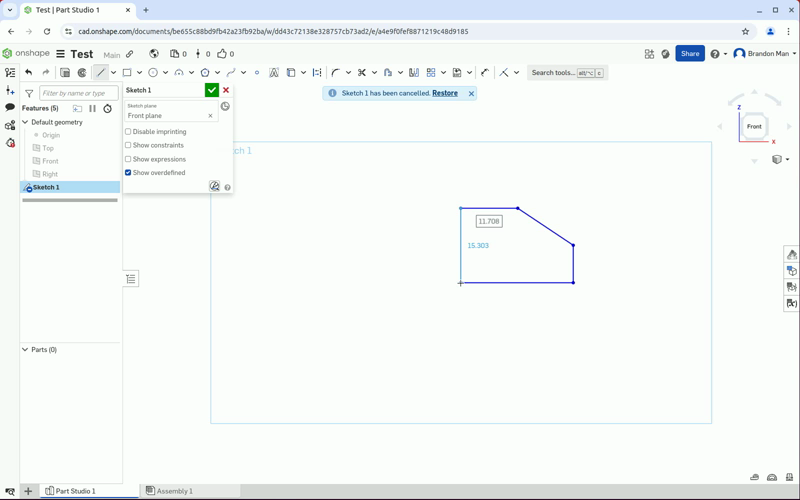
click(460, 282)
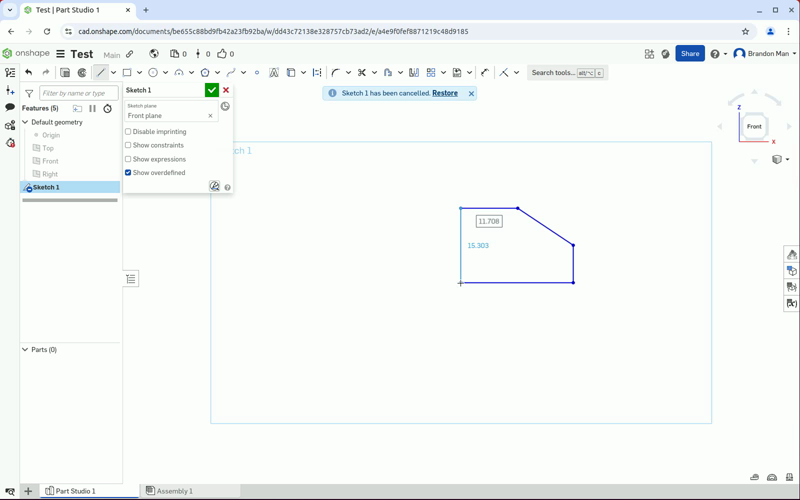
key(esc)
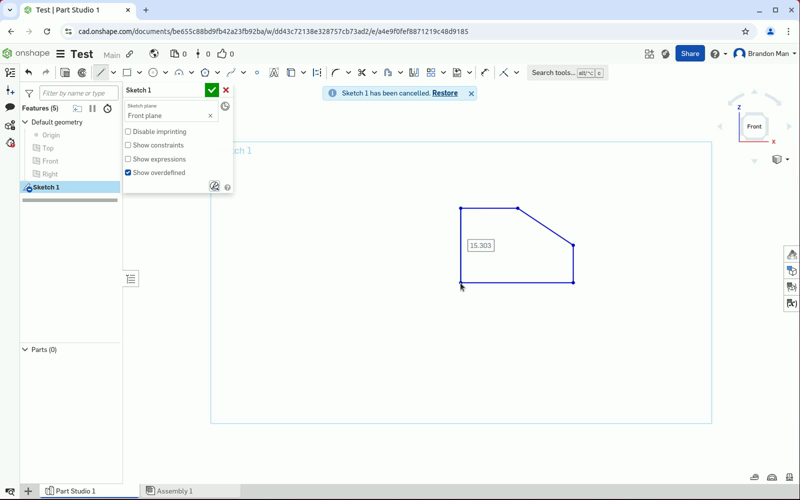
mouse_move(540, 255)
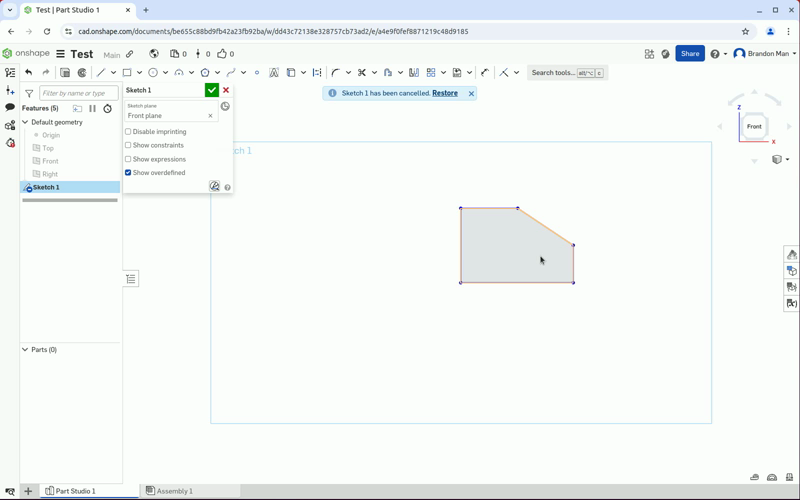
click(540, 255)
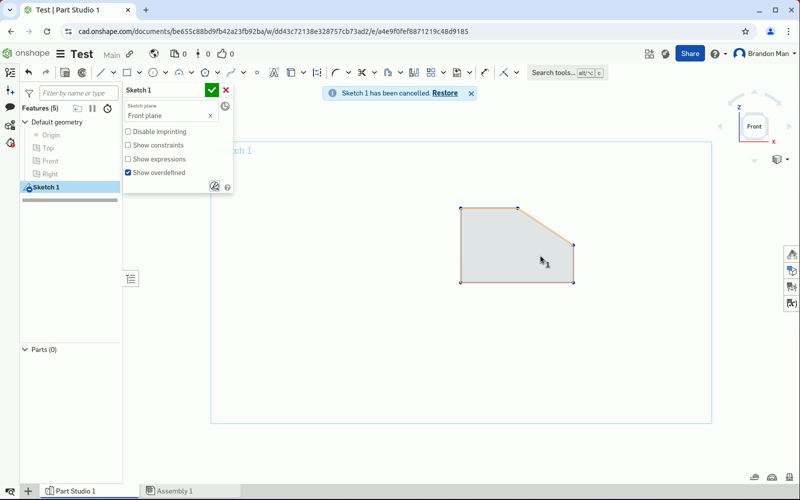
mouse_move(73, 352)
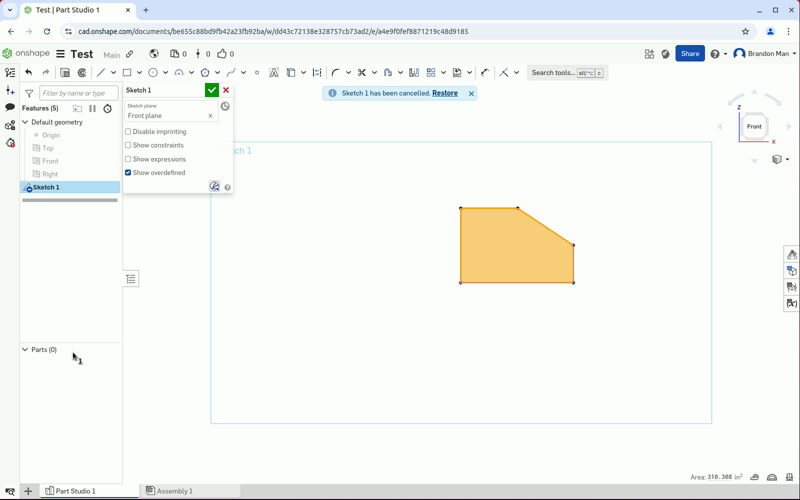
key(shift+y)
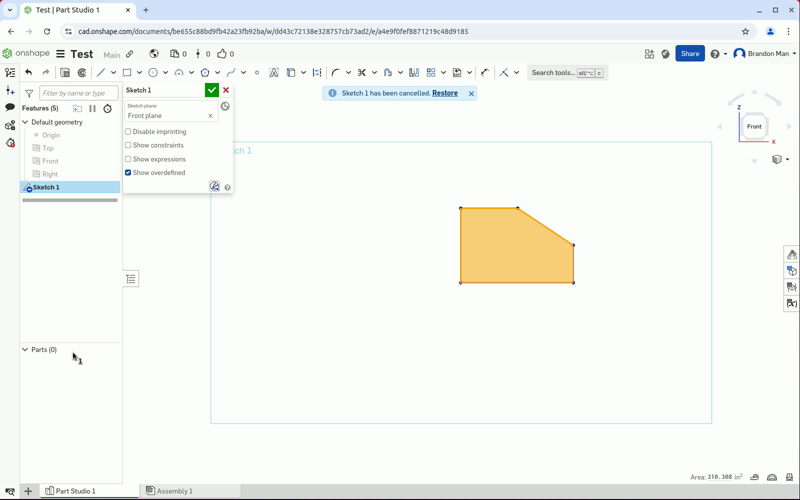
key(shift+e)
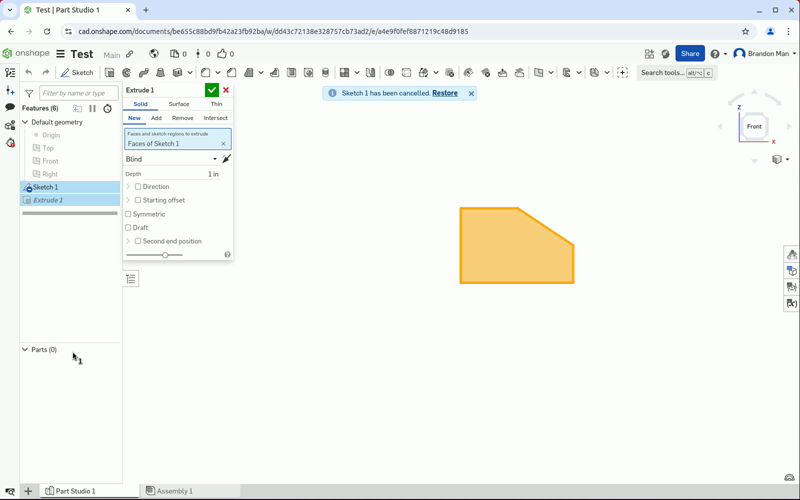
mouse_move(143, 106)
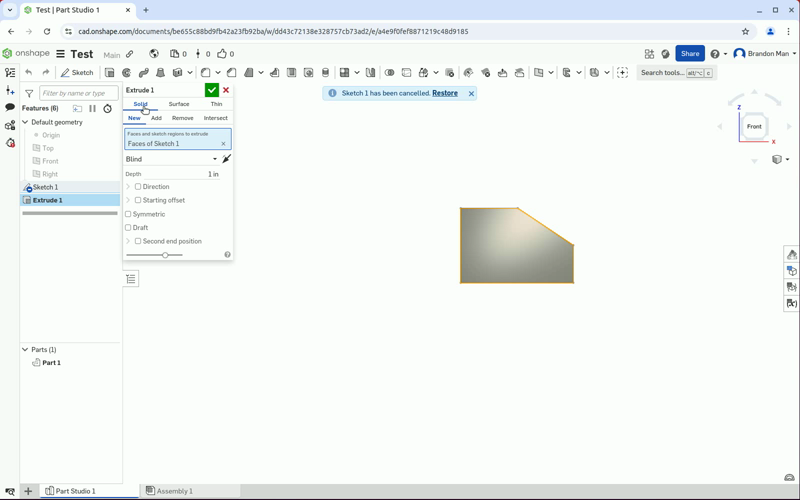
click(143, 106)
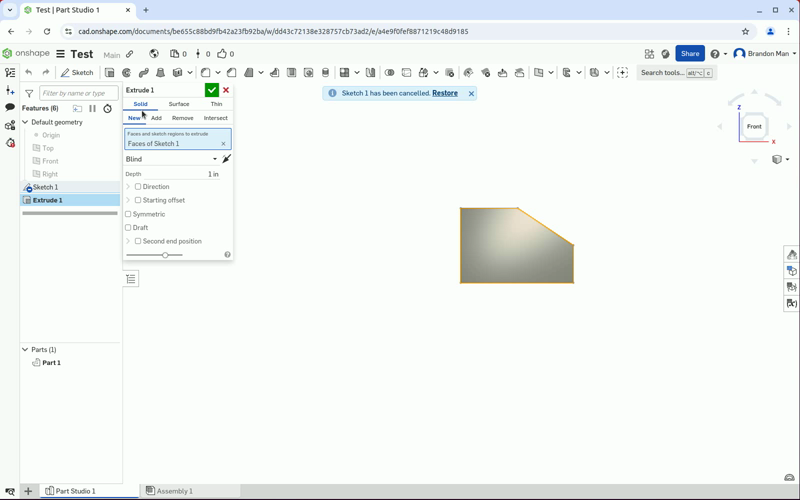
mouse_move(137, 120)
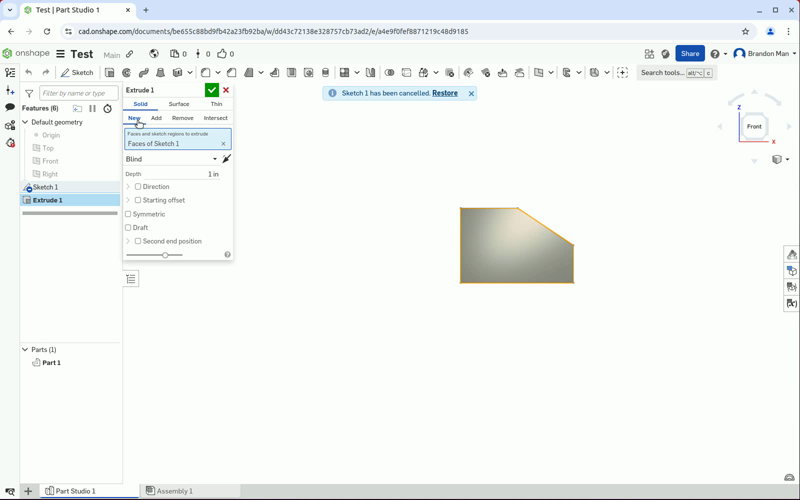
click(137, 120)
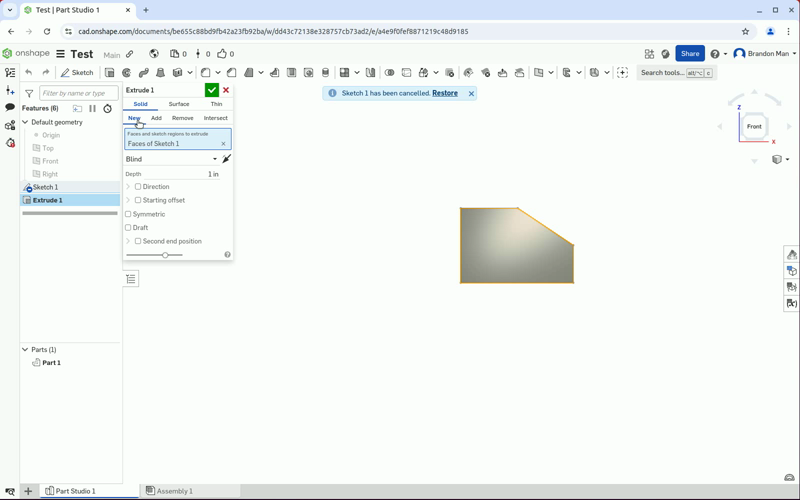
key(tab, 4)
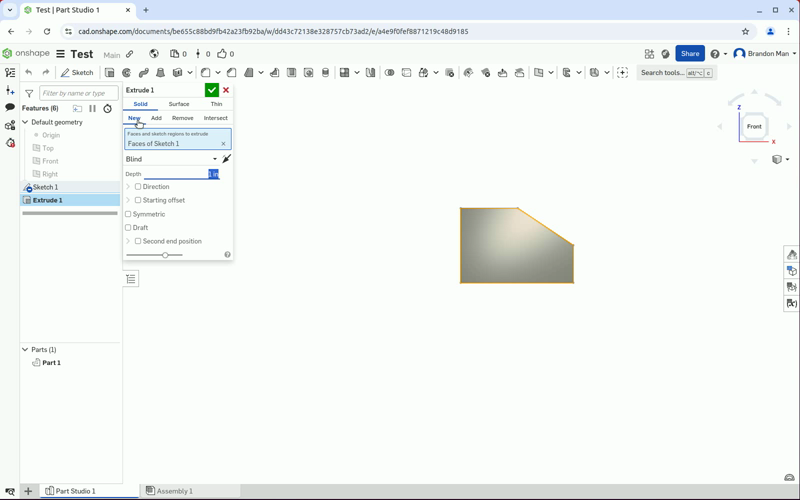
text(15.405)
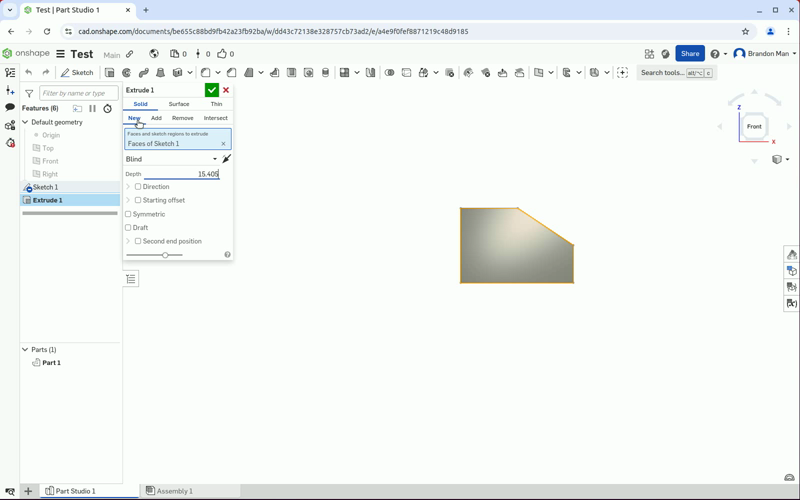
key(enter)
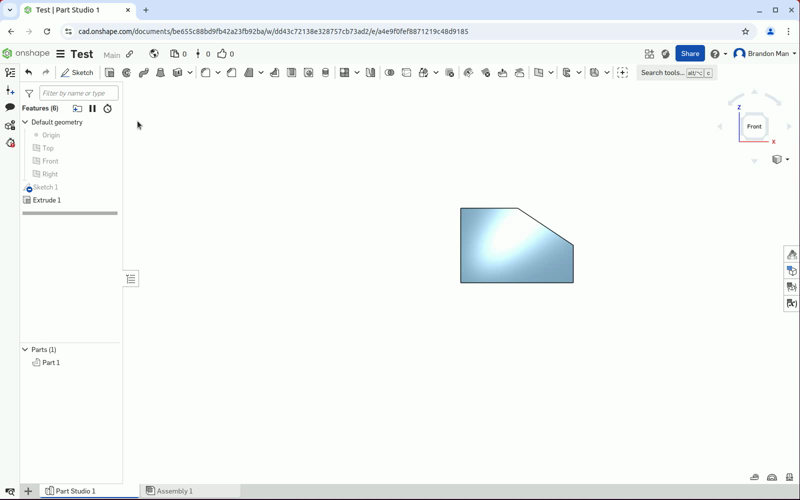
key(shift+h)
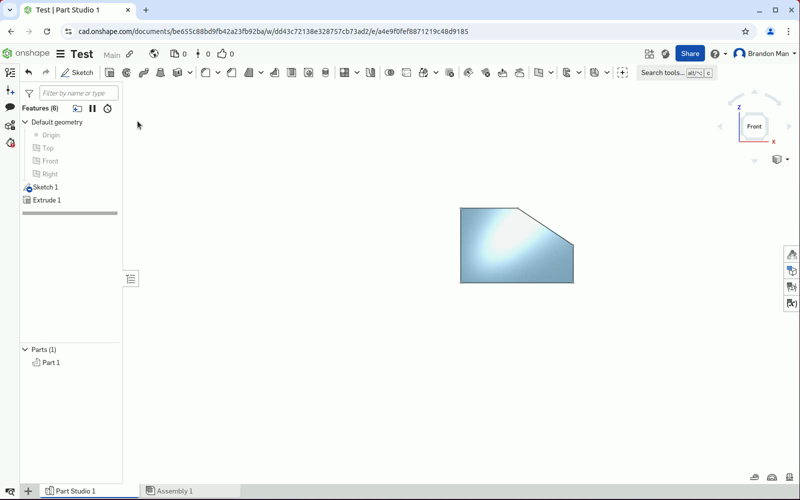
key(shift+h)
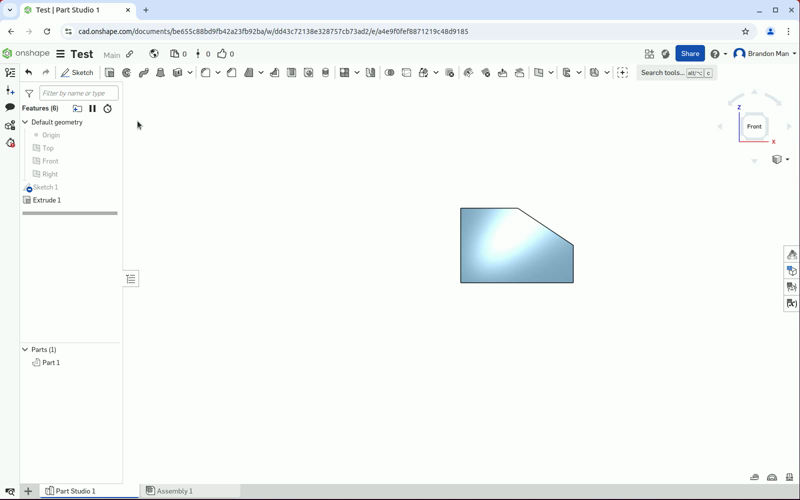
mouse_move(73, 189)
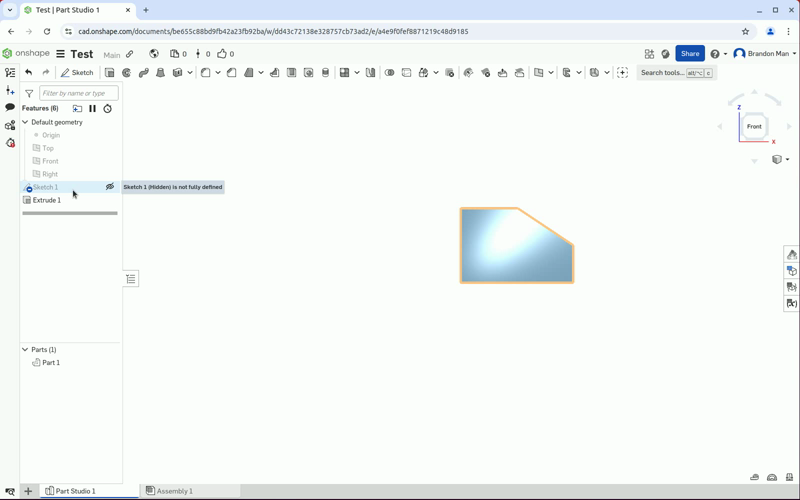
click(73, 189)
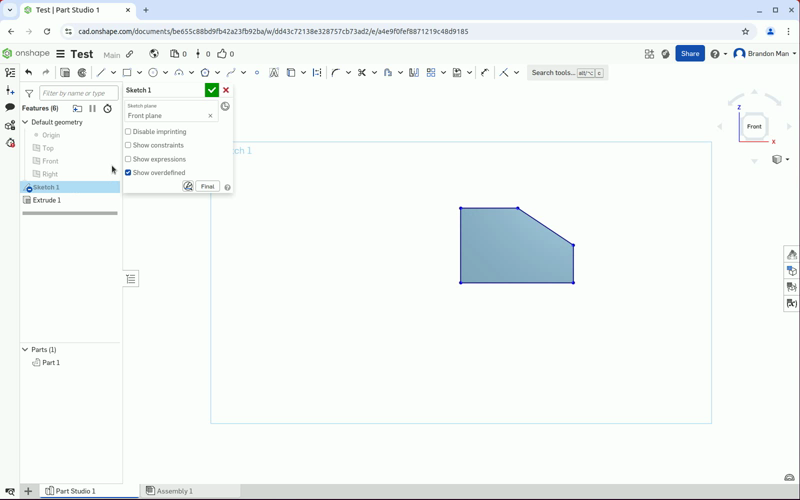
mouse_move(229, 92)
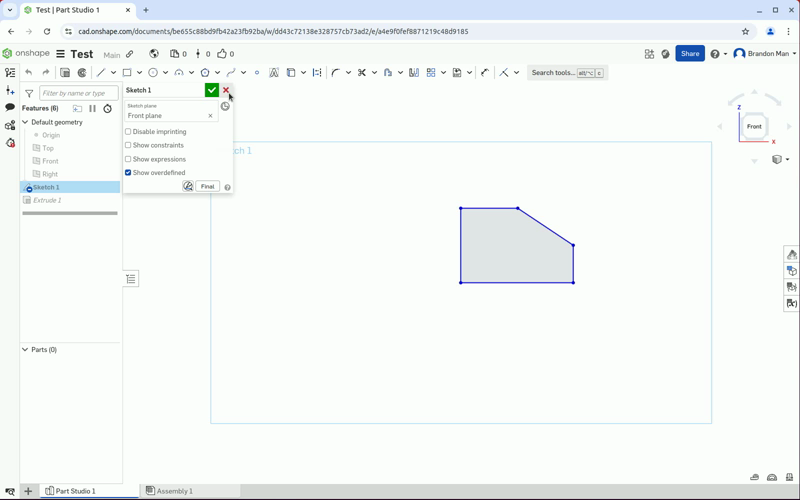
click(229, 92)
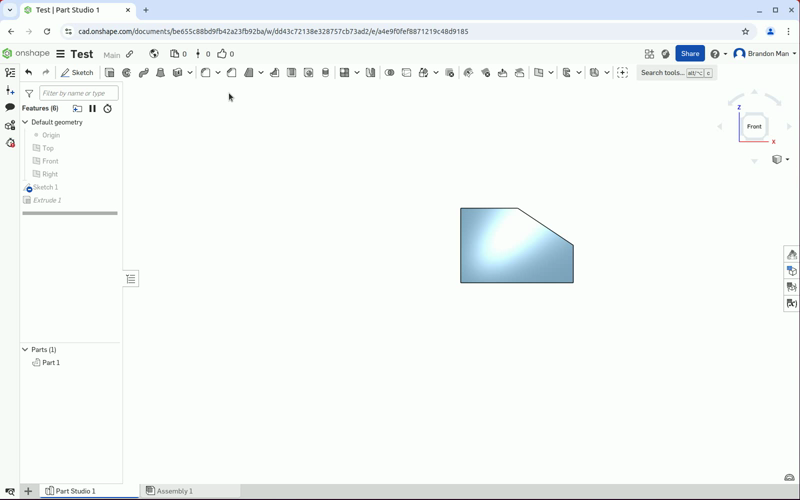
mouse_move(541, 75)
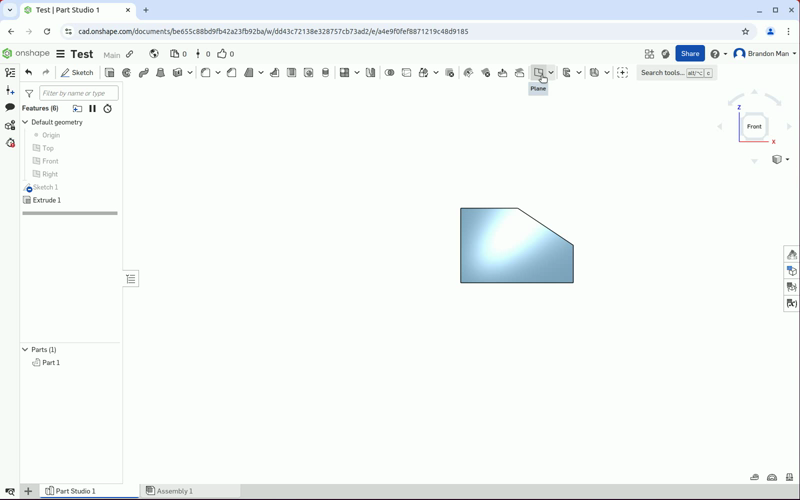
click(541, 75)
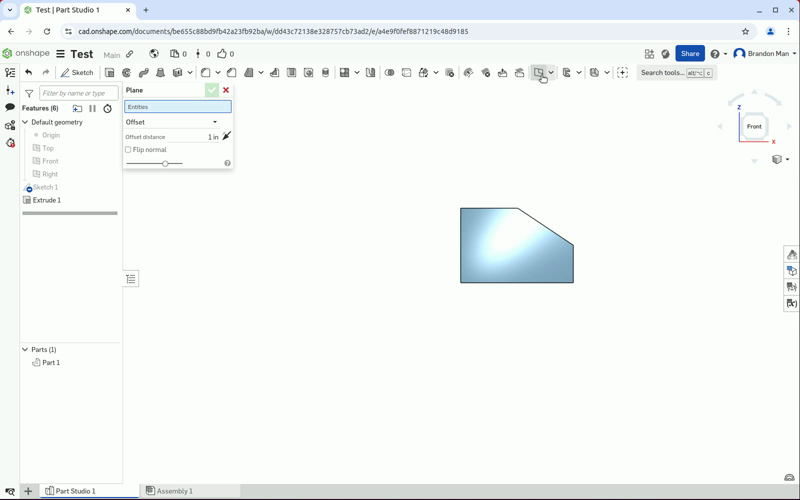
mouse_move(73, 163)
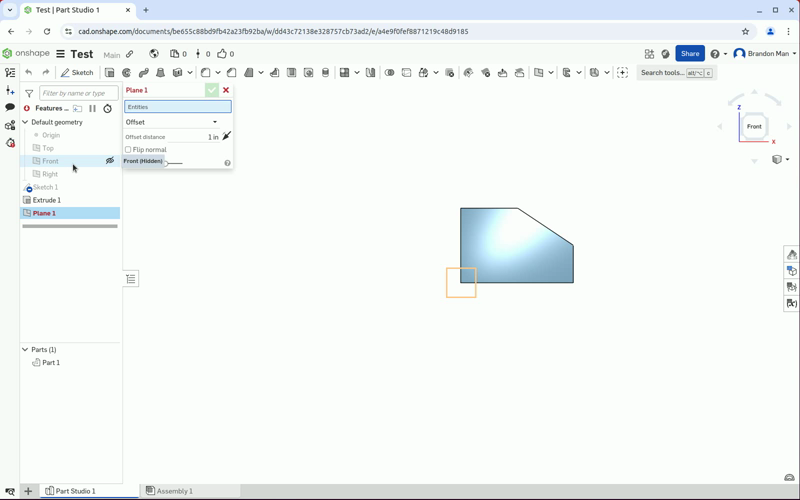
click(73, 163)
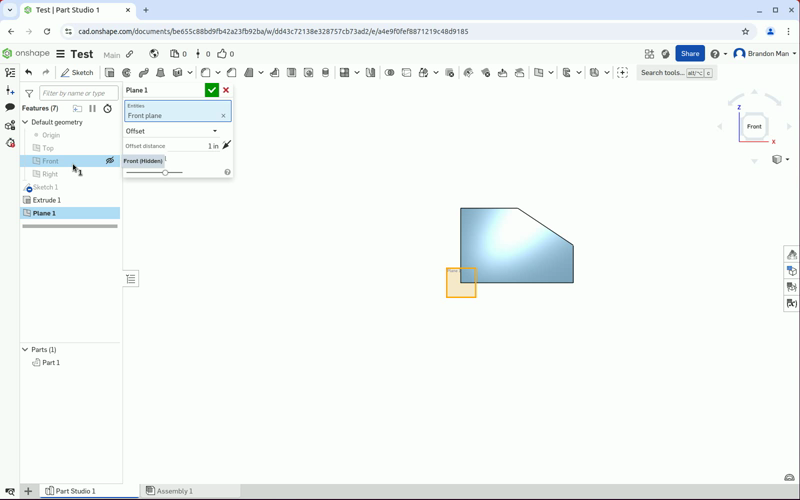
key(tab, 2)
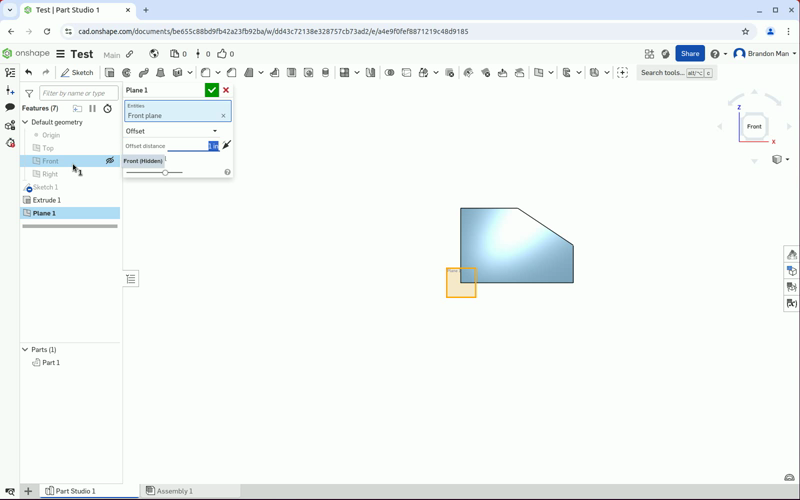
text(15.405)
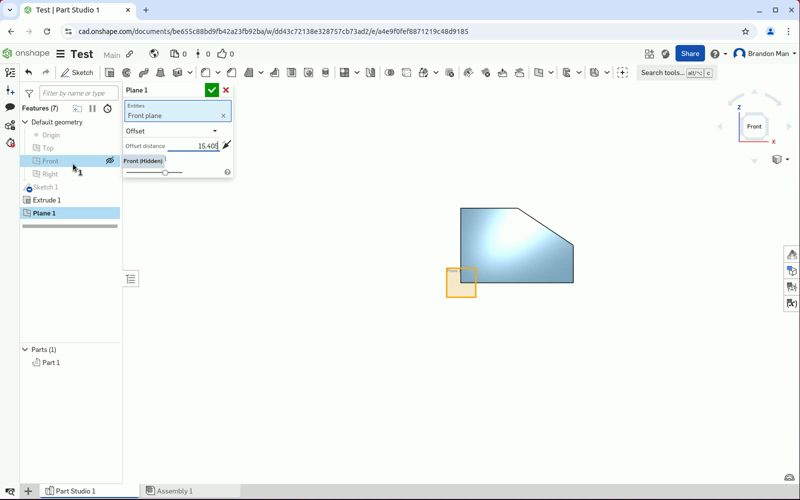
key(enter, 2)
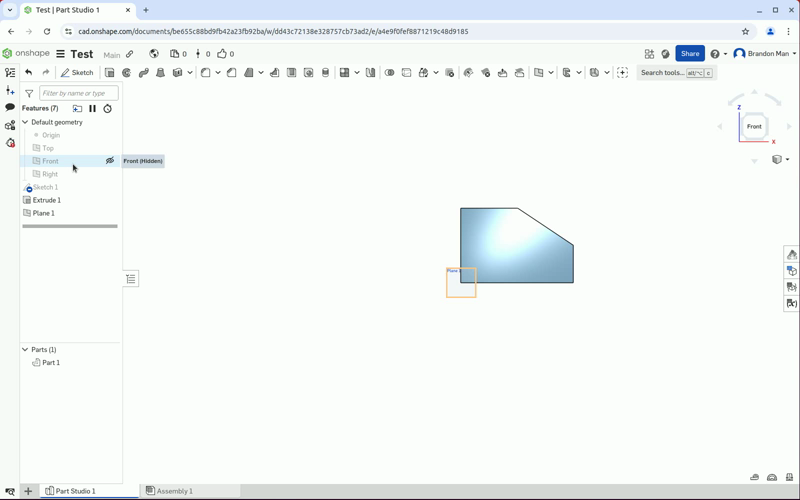
key(shift+s)
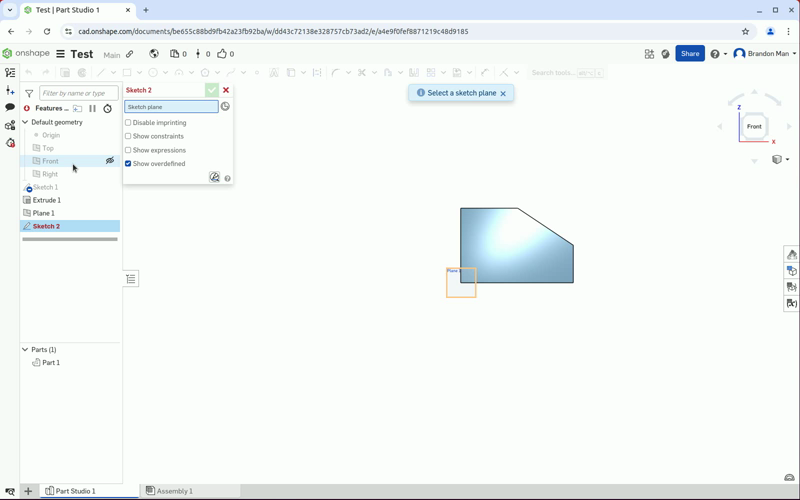
mouse_move(73, 215)
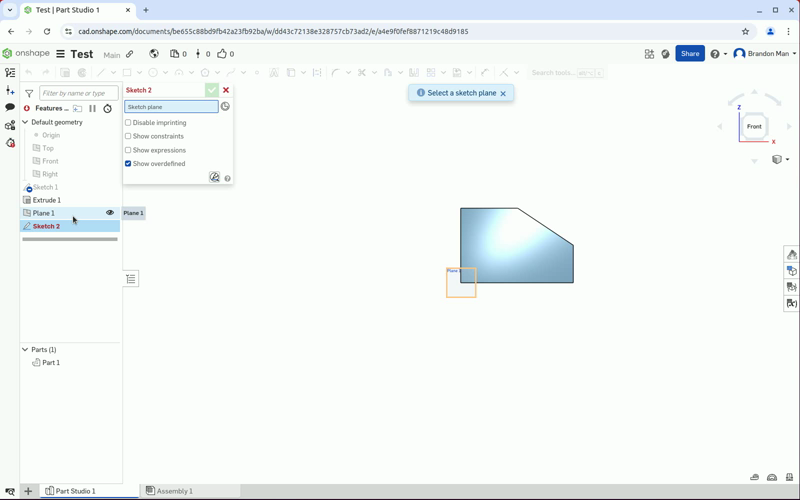
click(73, 215)
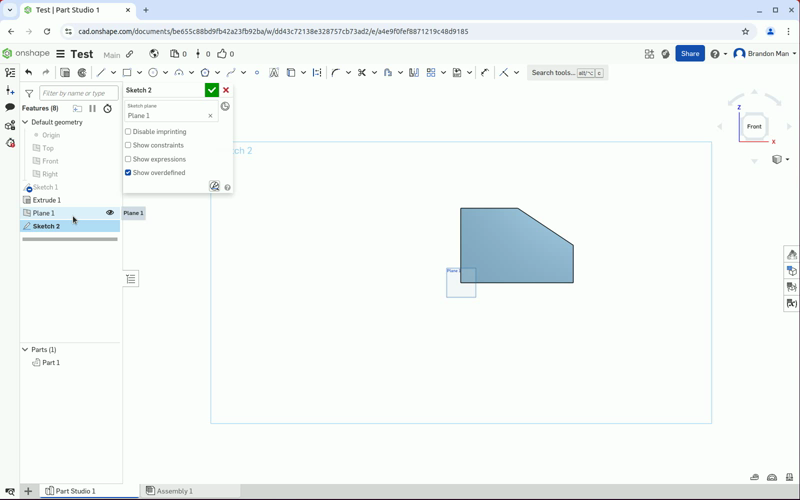
mouse_move(73, 352)
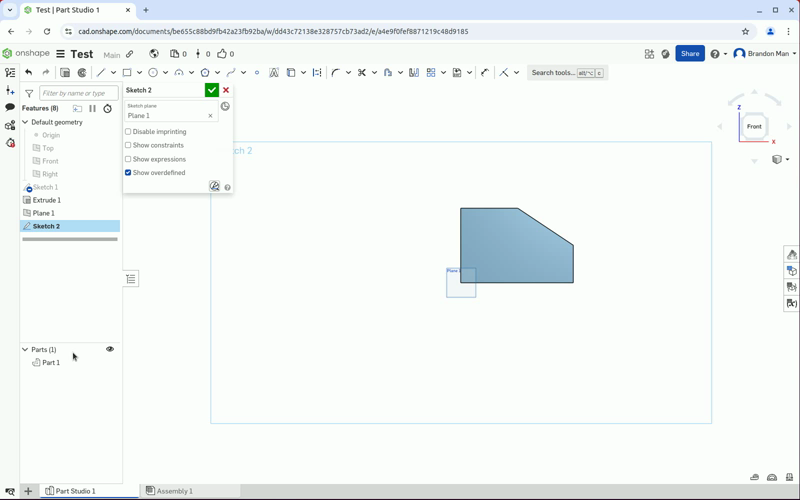
key(y)
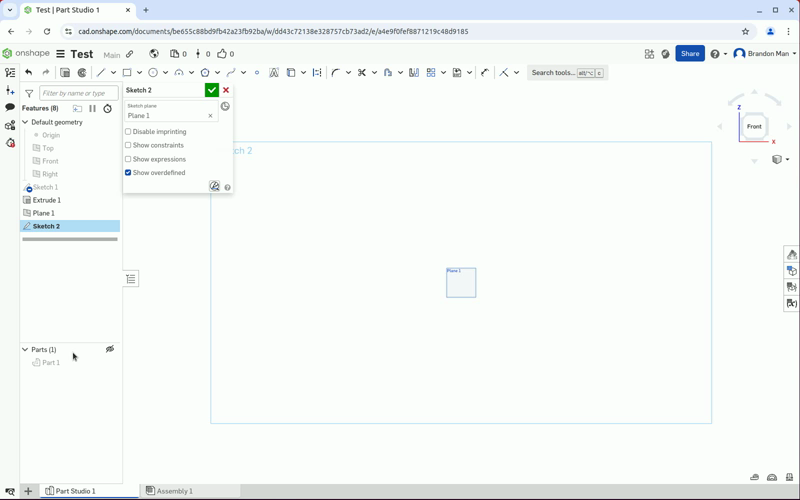
key(c)
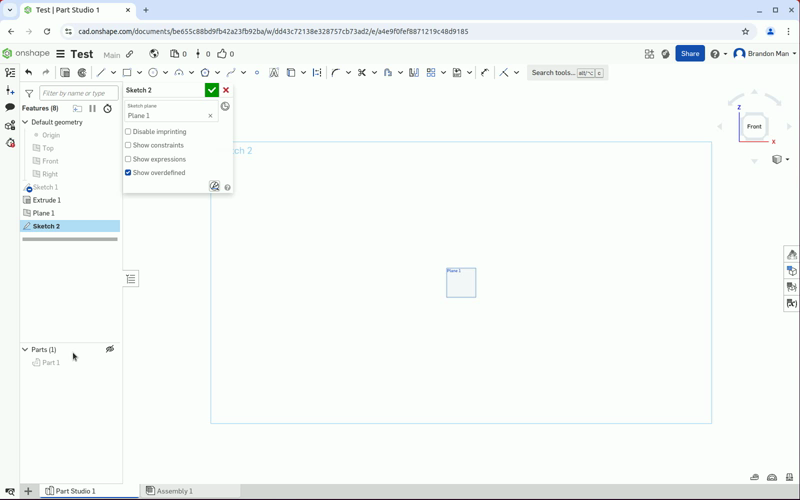
key_down(shift)
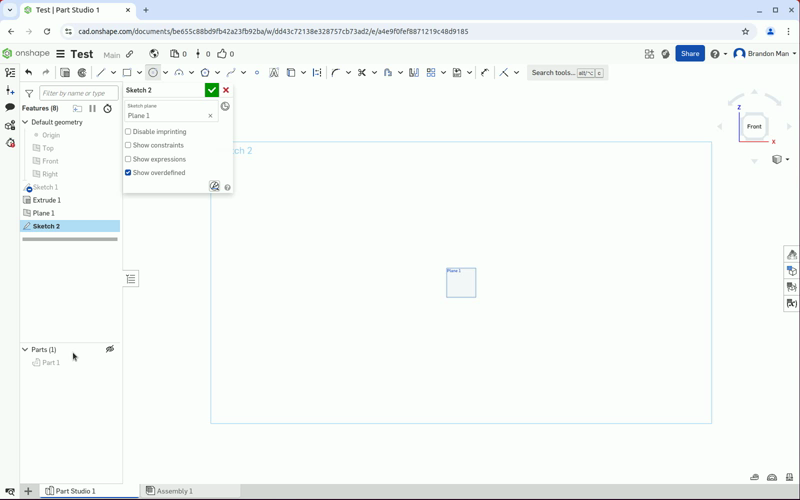
mouse_move(517, 245)
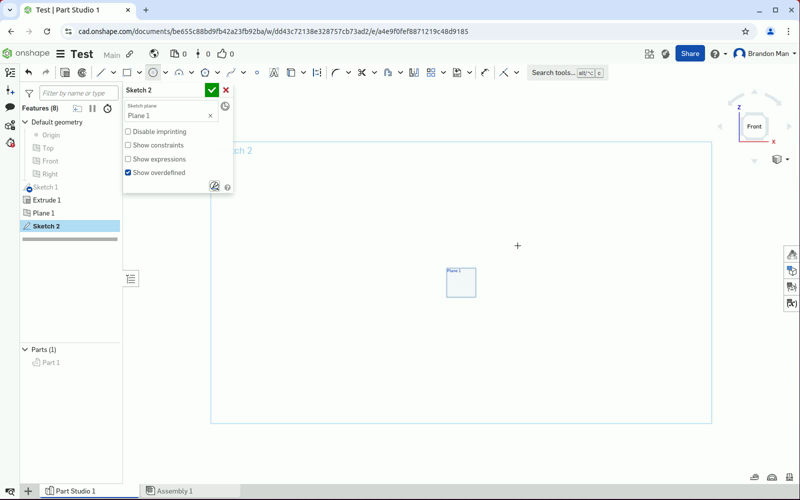
click(517, 245)
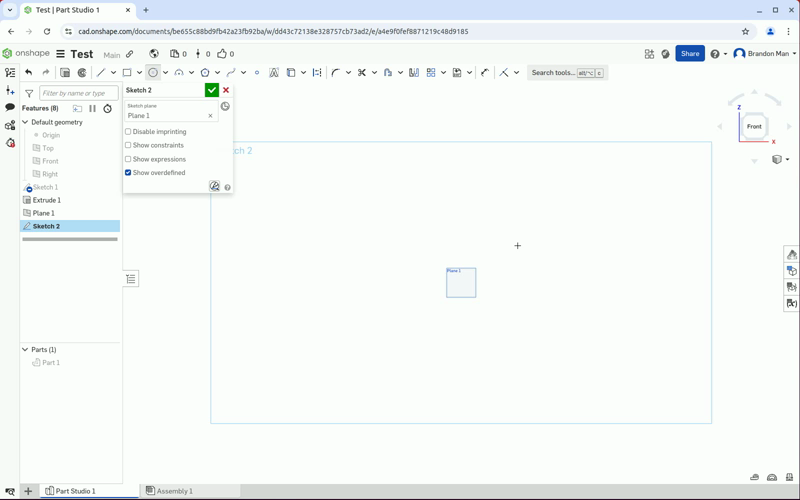
key_up(shift)
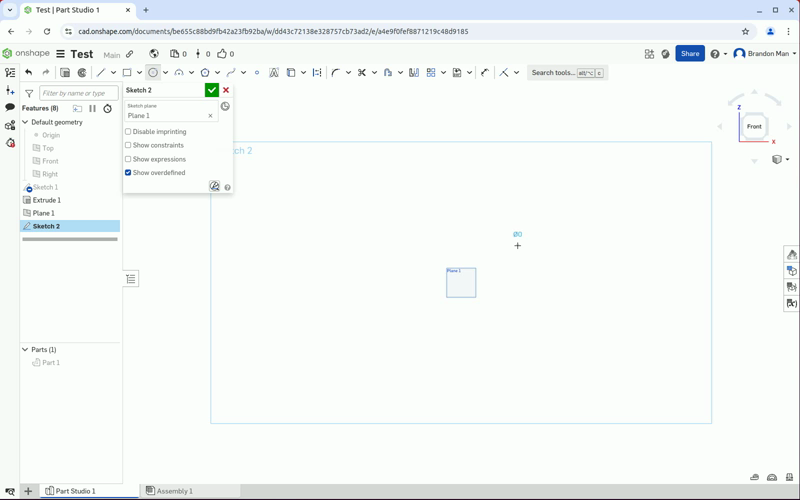
mouse_move(536, 245)
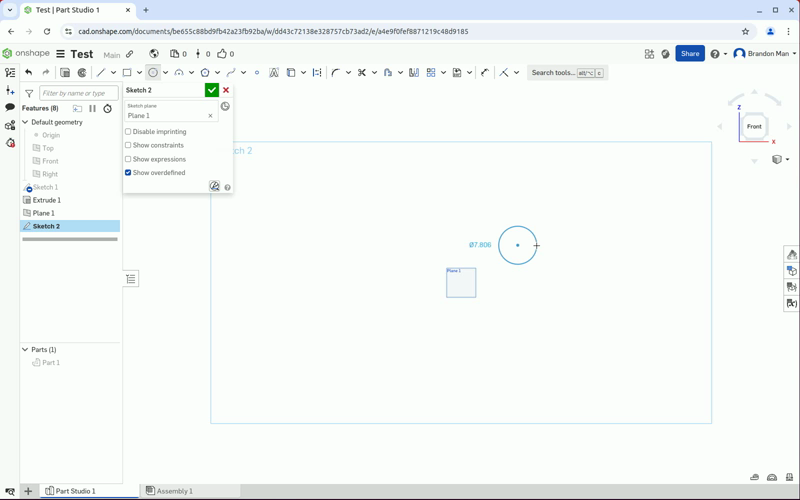
click(536, 245)
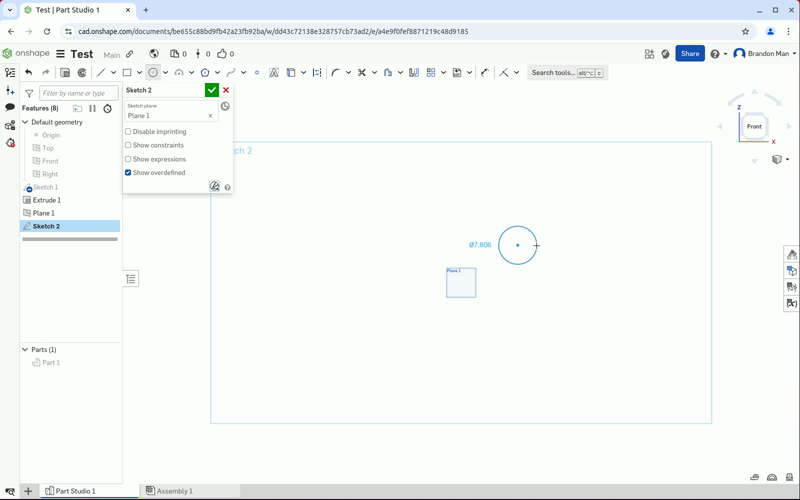
key(esc)
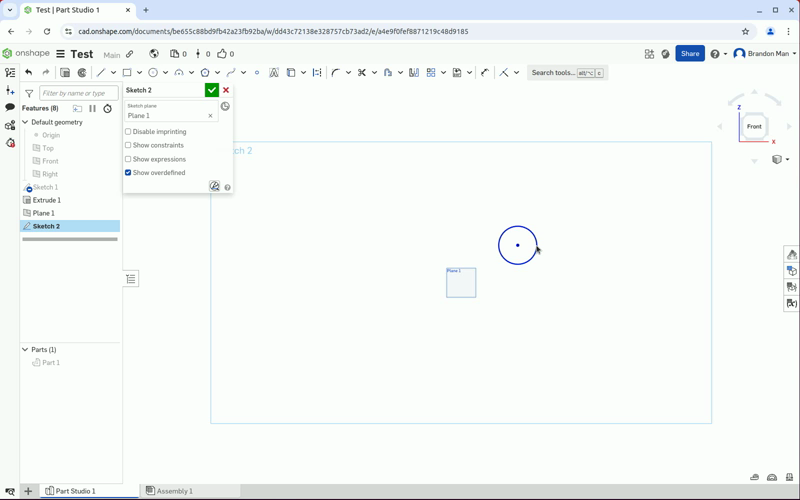
mouse_move(509, 258)
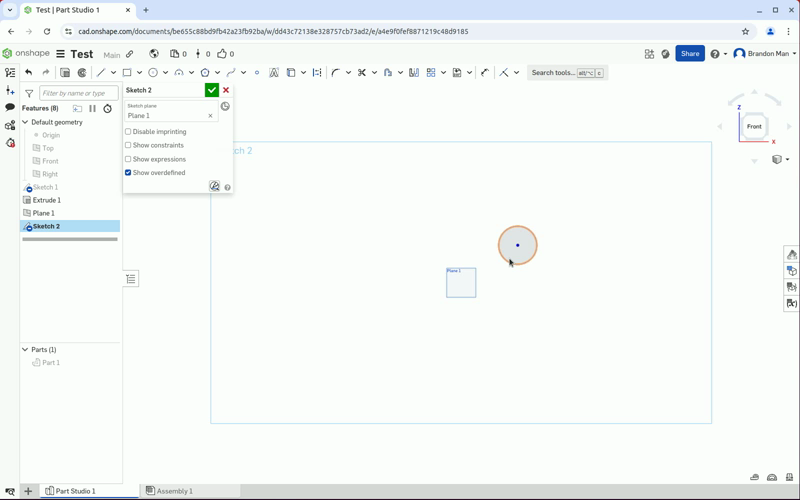
scroll(6)
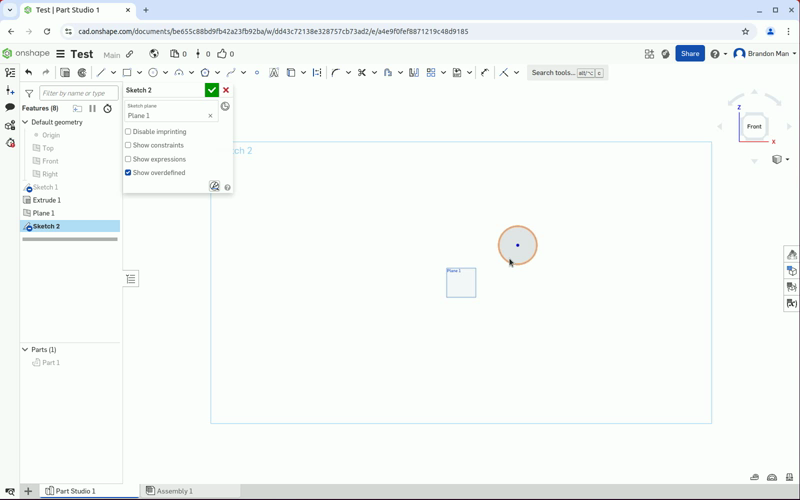
scroll(6)
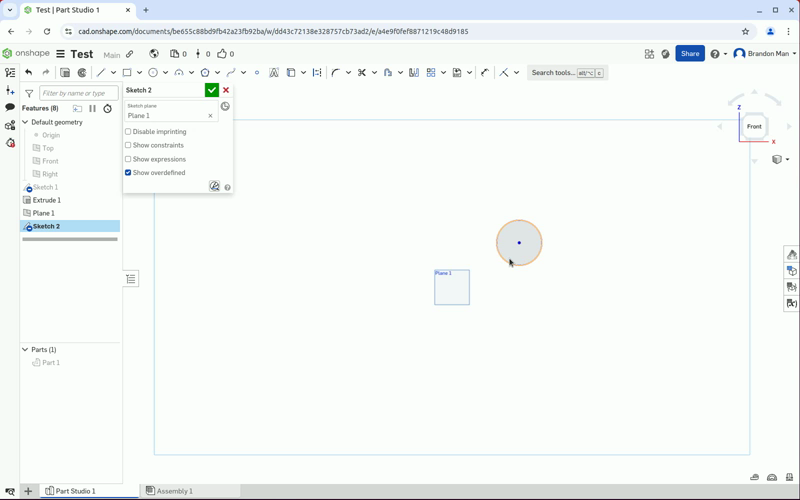
scroll(6)
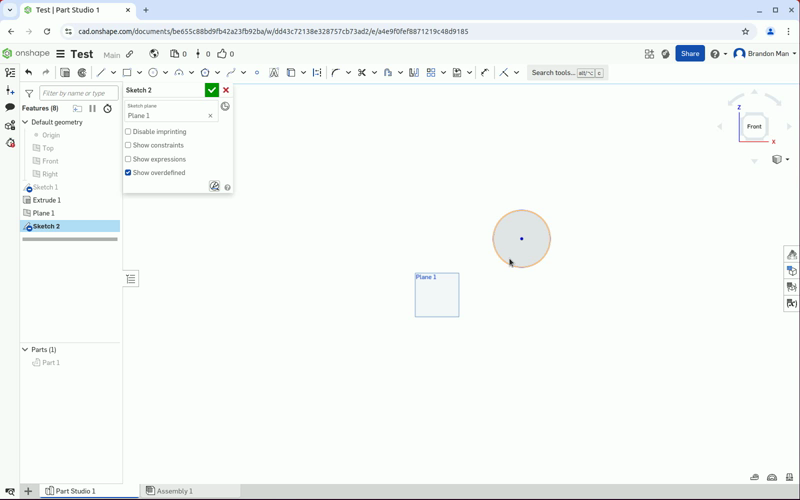
scroll(6)
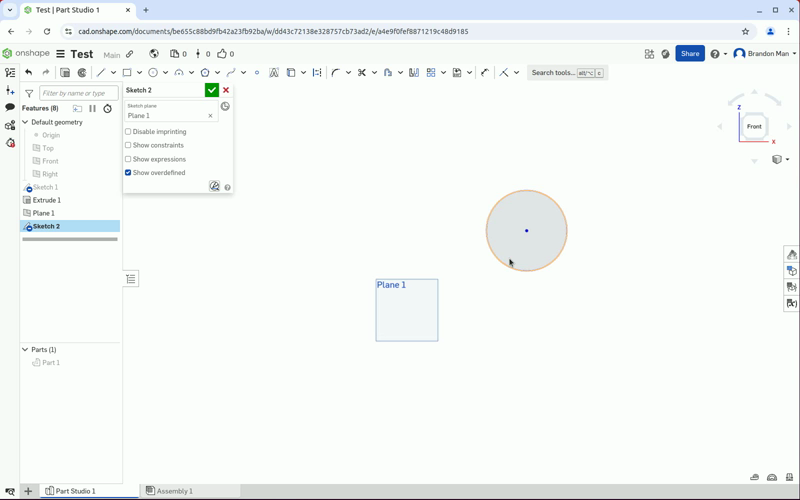
scroll(6)
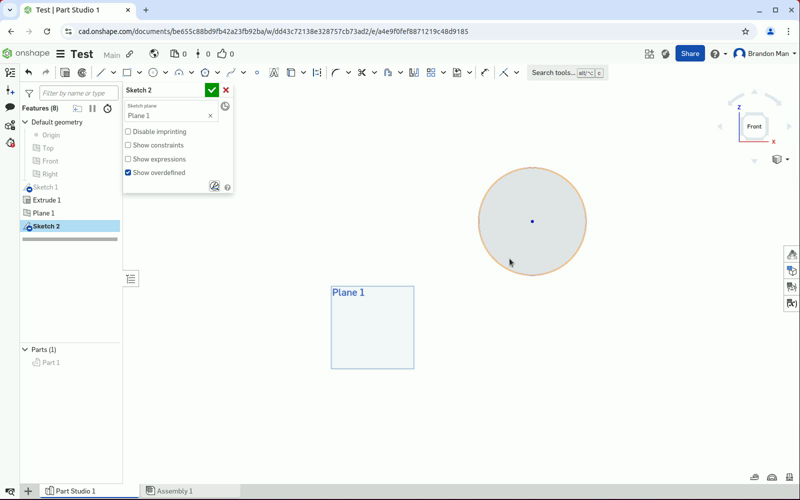
scroll(6)
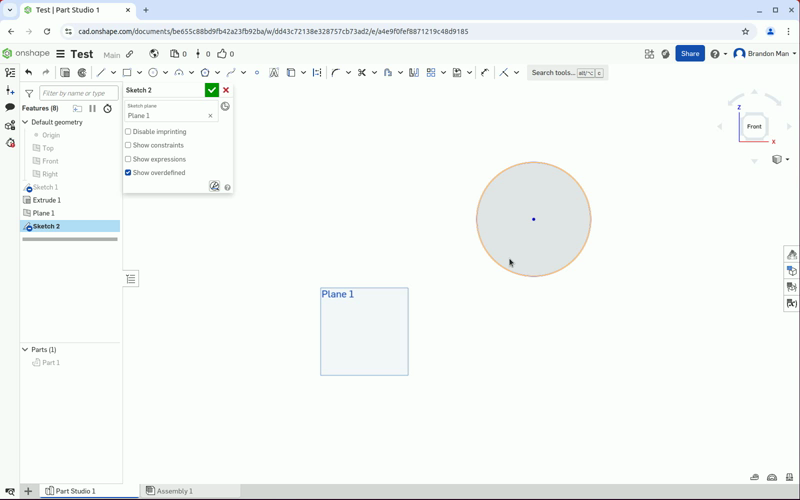
scroll(6)
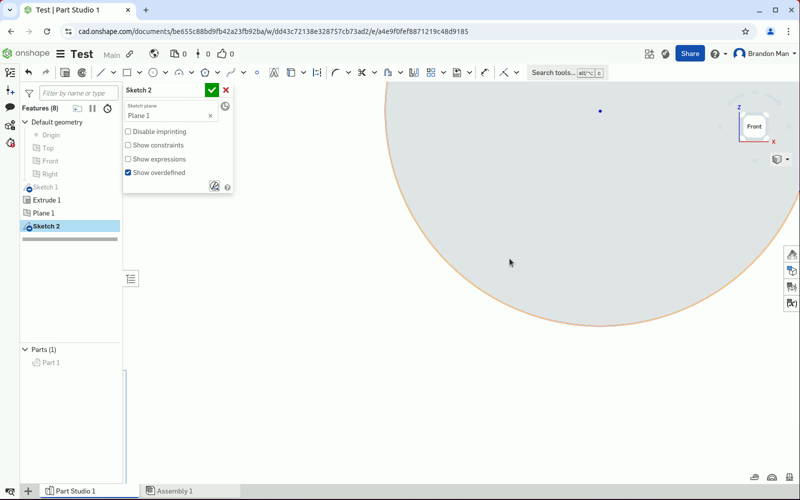
click(509, 258)
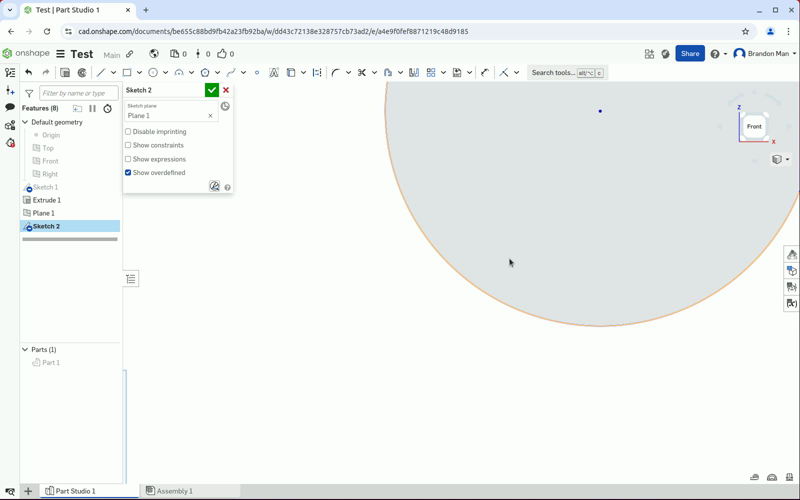
scroll(-6)
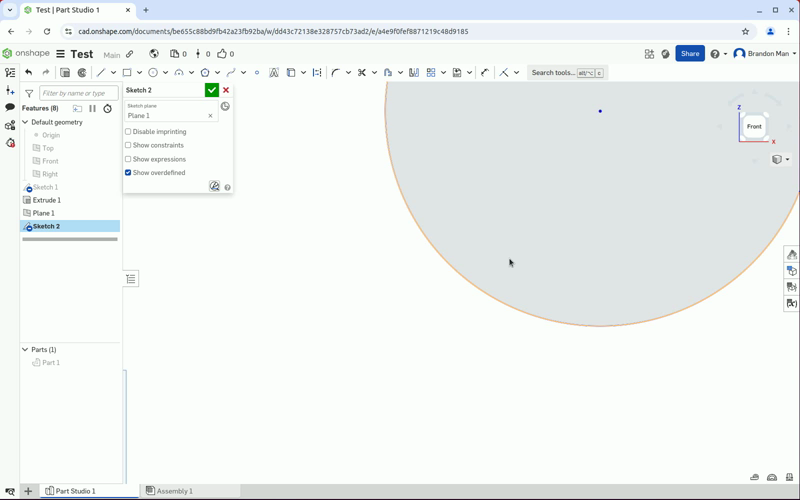
scroll(-6)
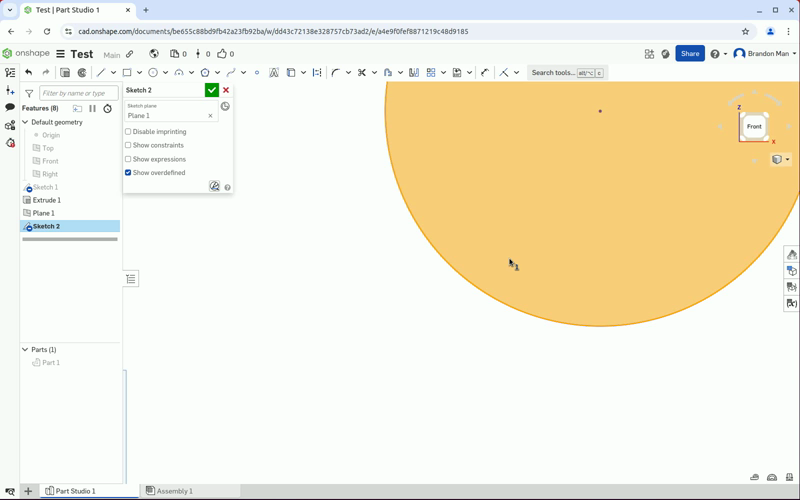
scroll(-6)
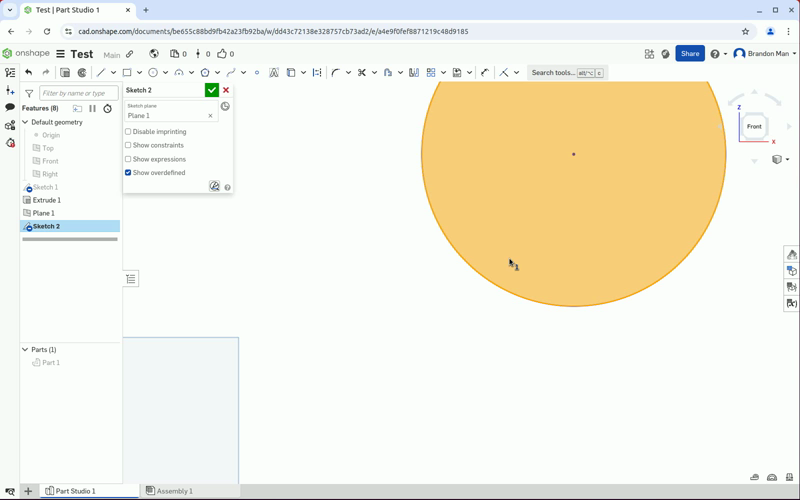
scroll(-6)
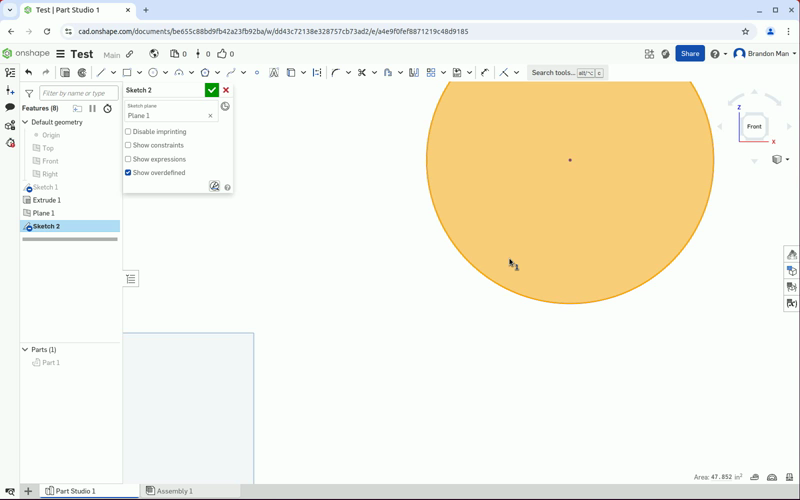
scroll(-6)
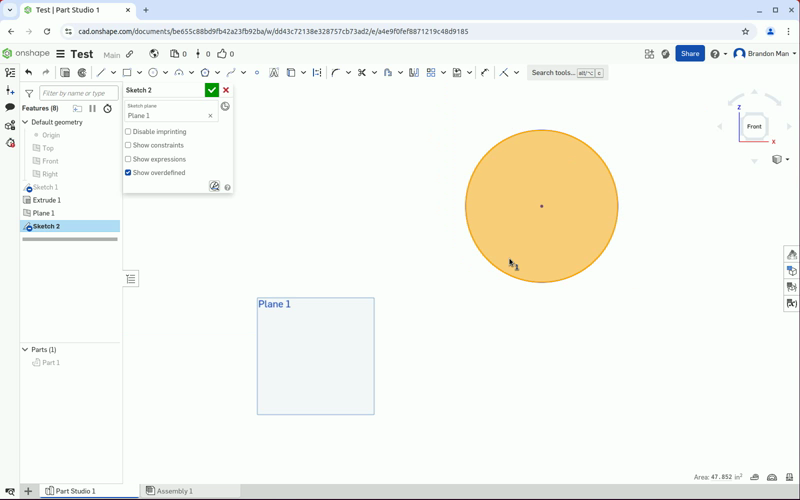
scroll(-6)
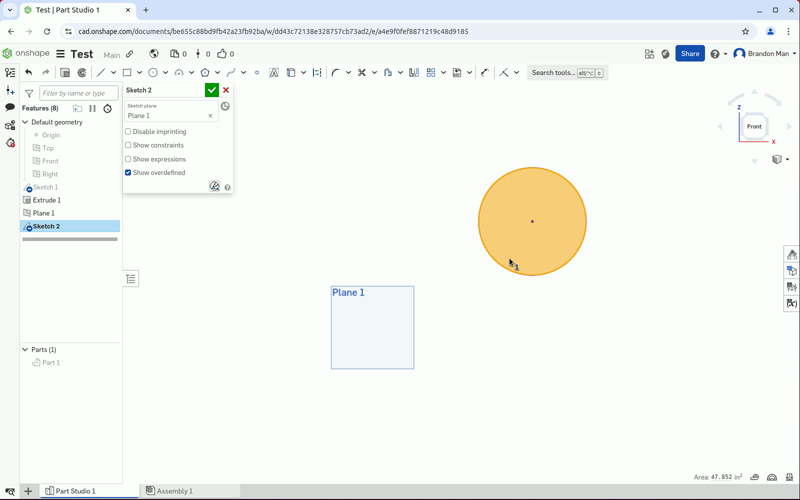
scroll(-6)
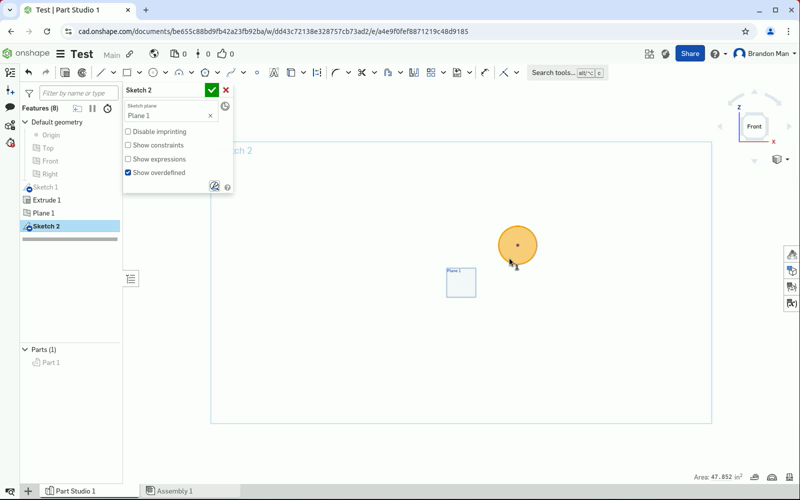
mouse_move(73, 352)
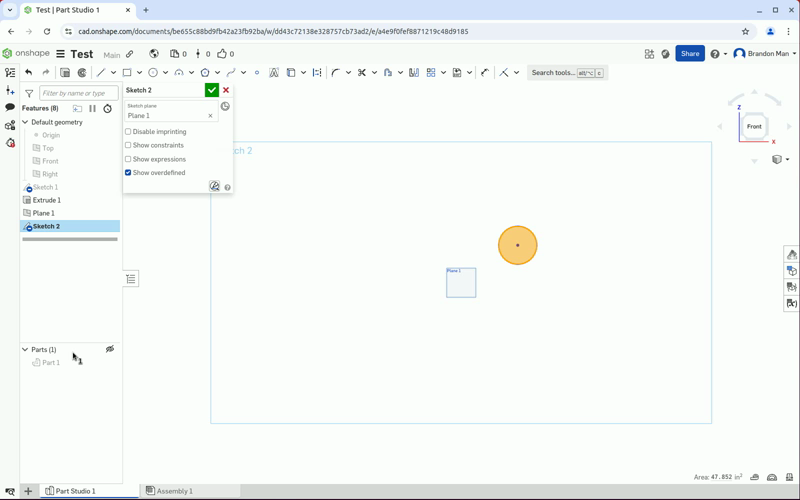
key(shift+y)
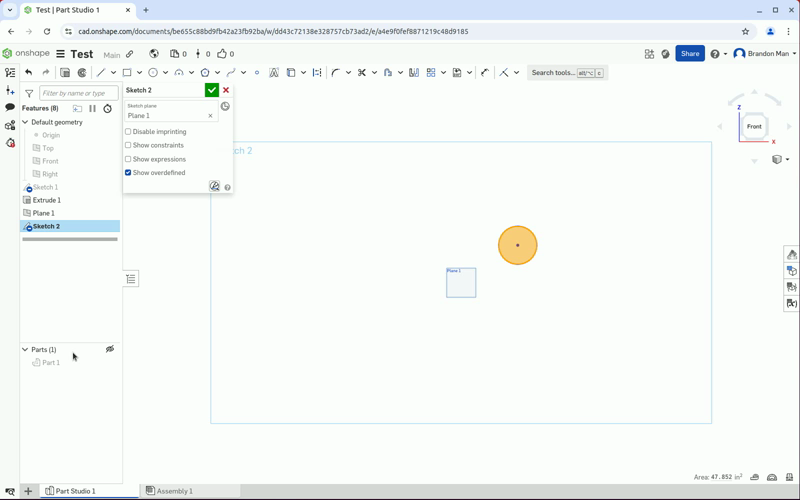
key(shift+e)
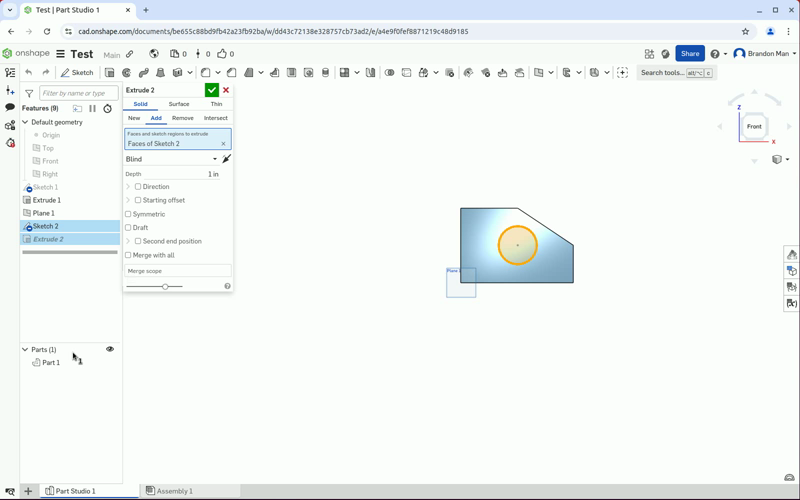
mouse_move(143, 106)
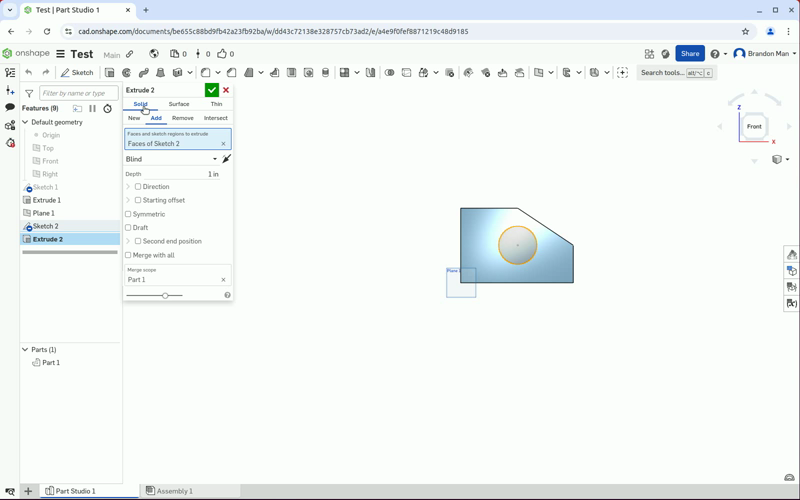
click(143, 106)
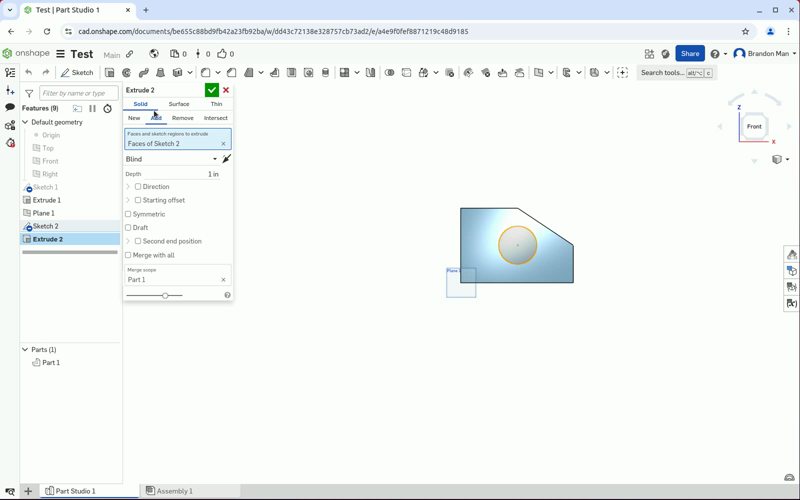
mouse_move(186, 120)
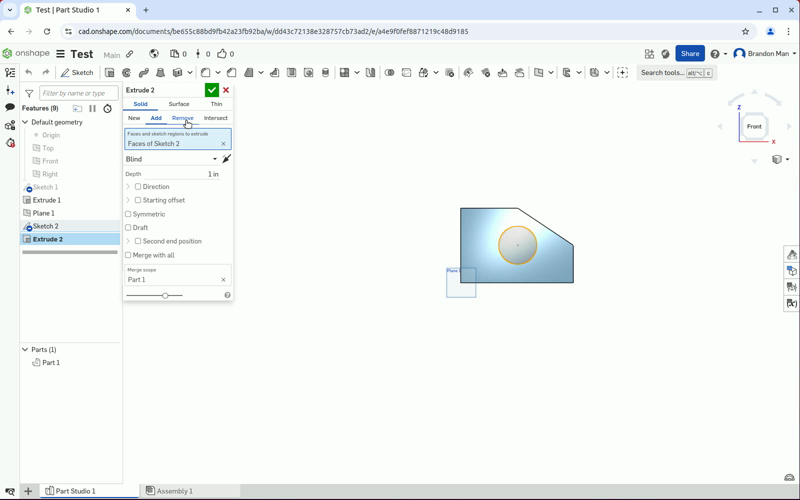
click(186, 120)
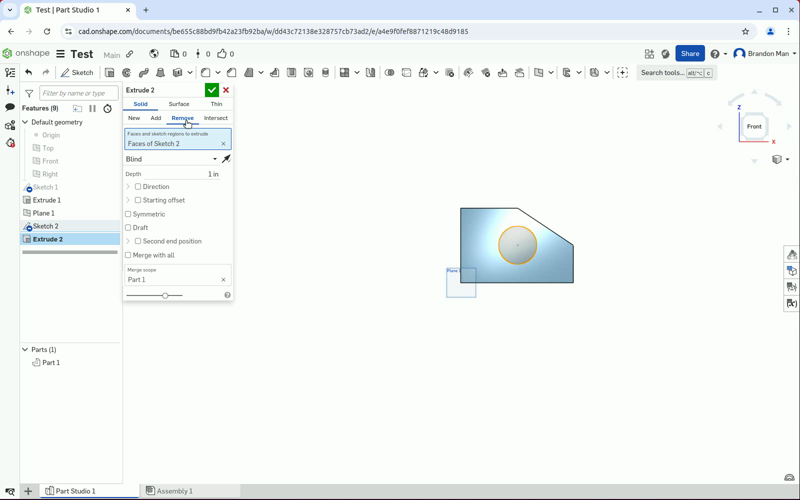
key(tab, 4)
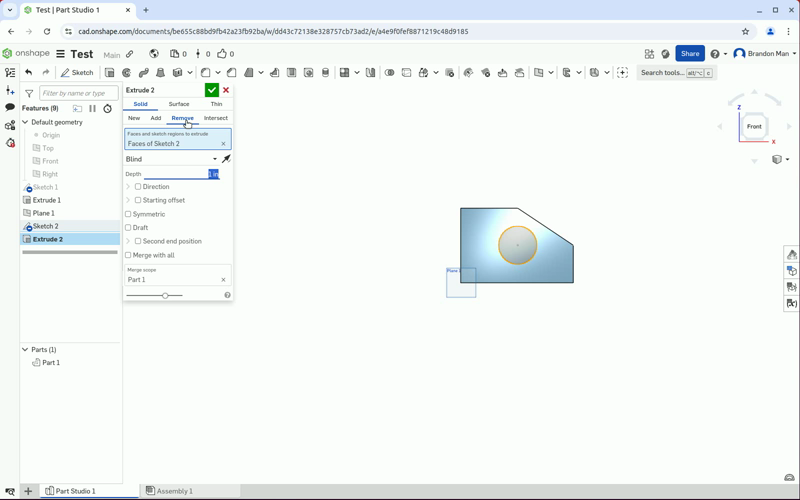
text(15.405)
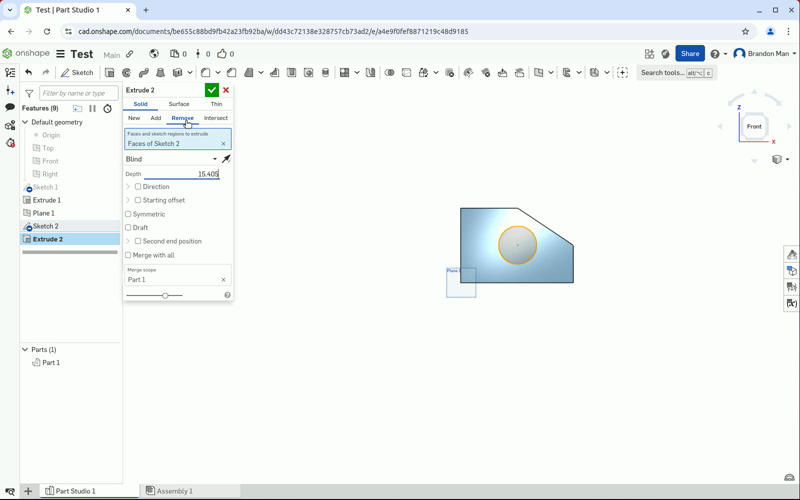
key(tab, 6)
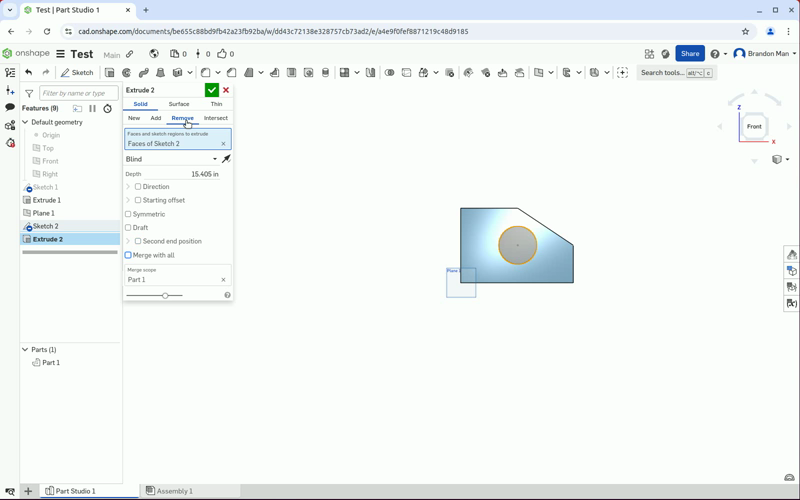
key(space)
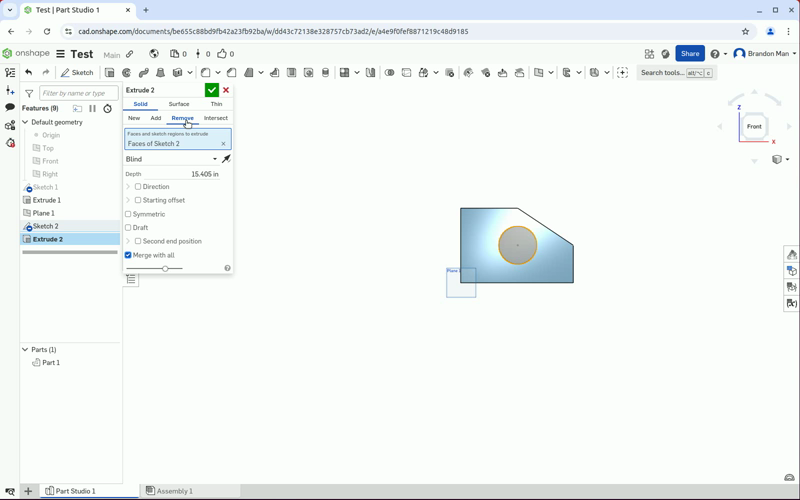
key(enter)
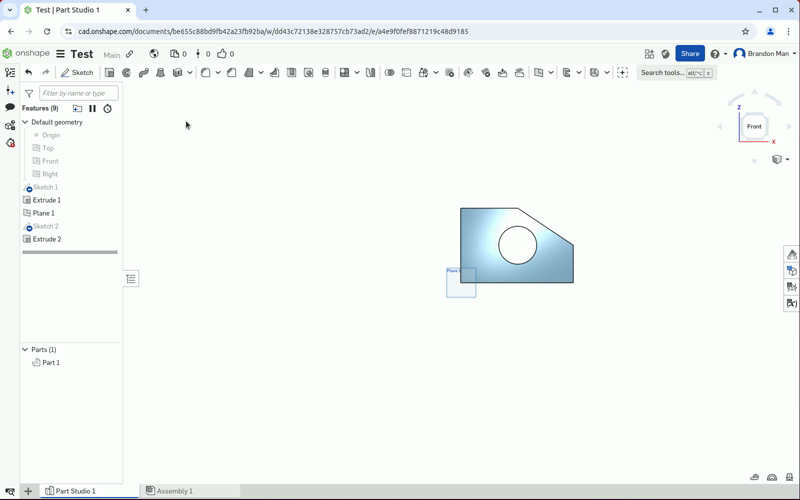
key(shift+h)
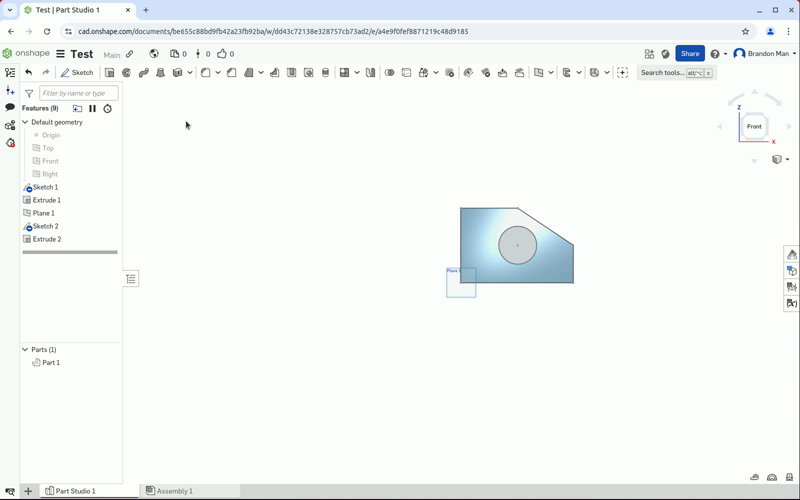
key(shift+h)
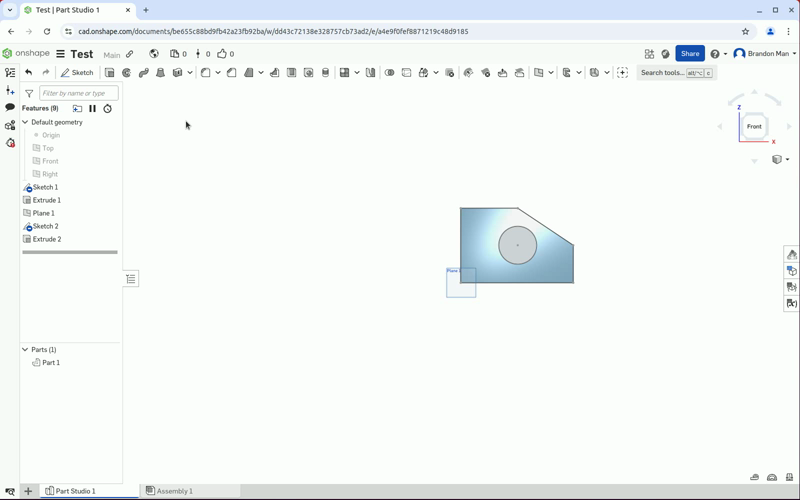
key(shift+7)
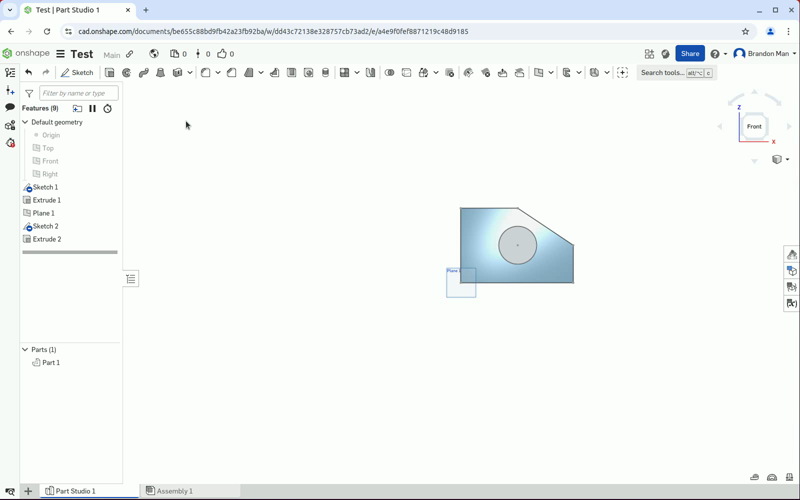
key(left, 2)
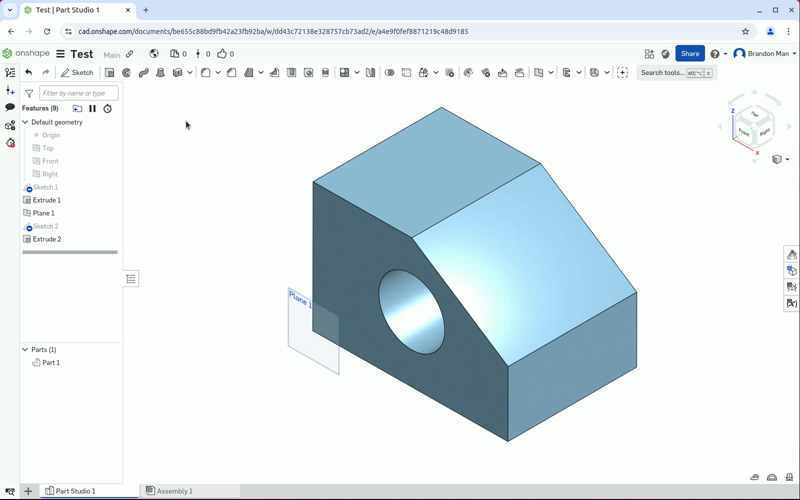
key(down, 2)
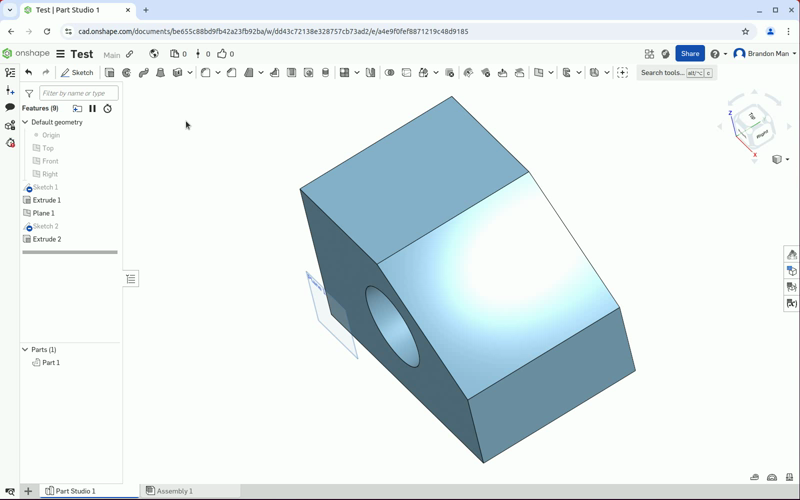
key(up, 2)
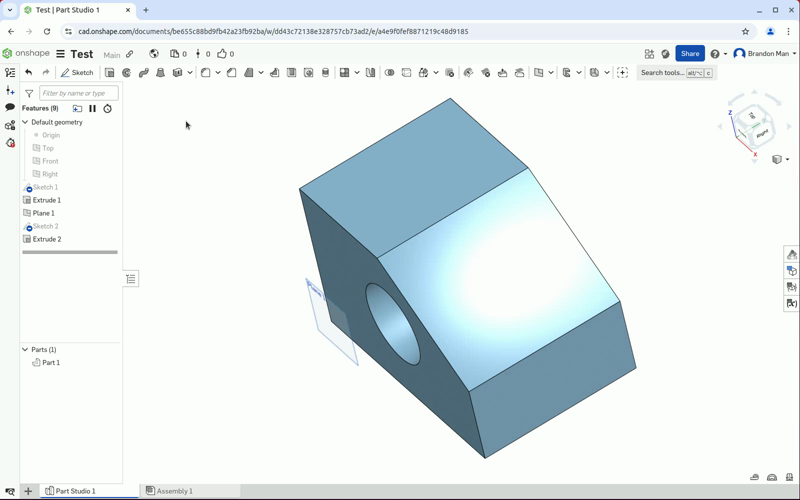
key(right, 2)
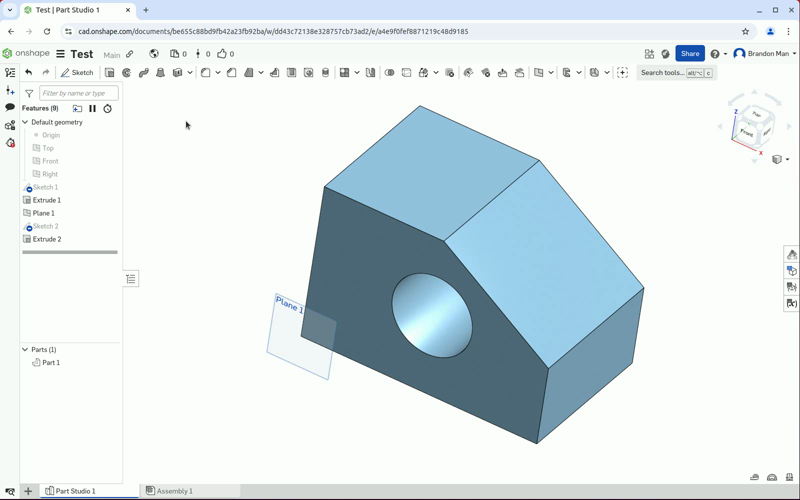
mouse_move(73, 189)
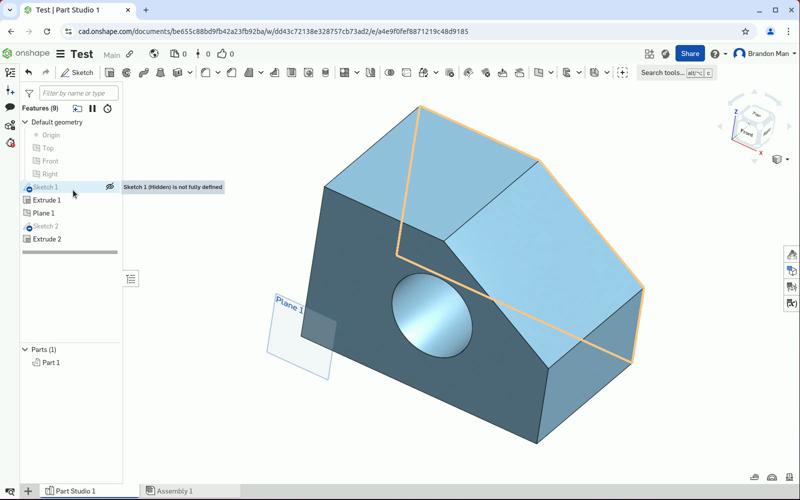
click(73, 189)